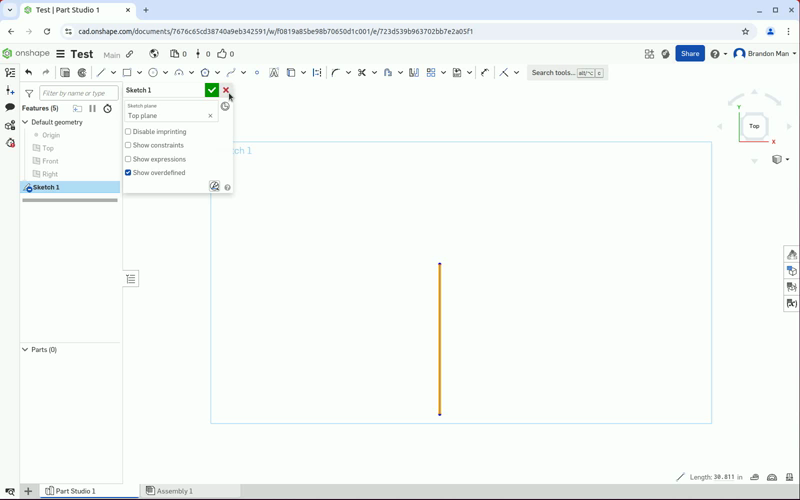
key(shift+h)
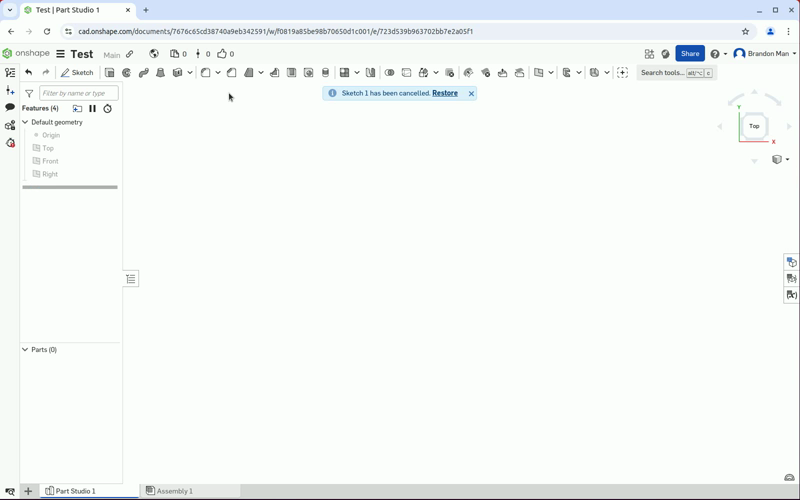
mouse_move(73, 352)
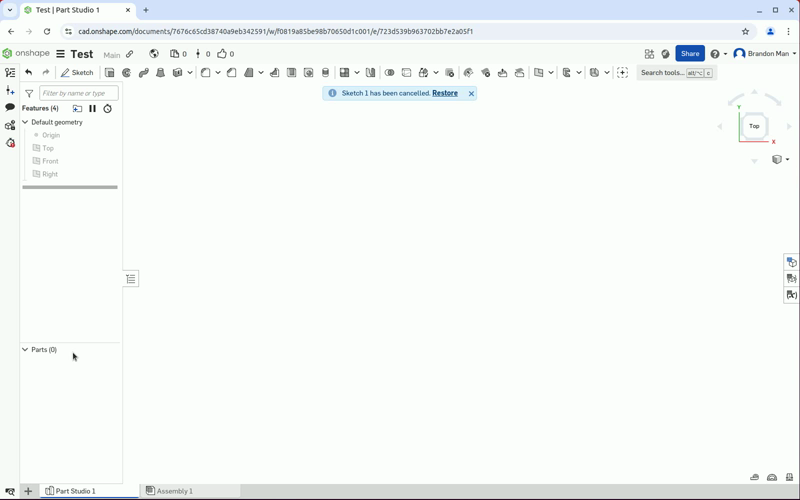
key(y)
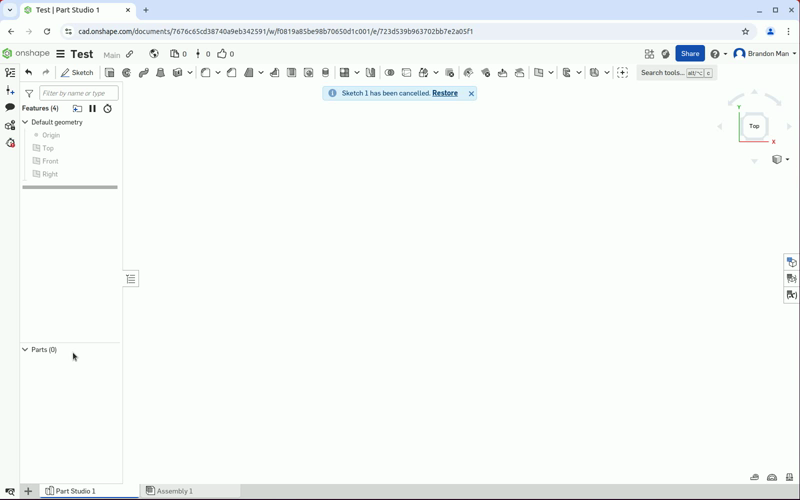
key(shift+p)
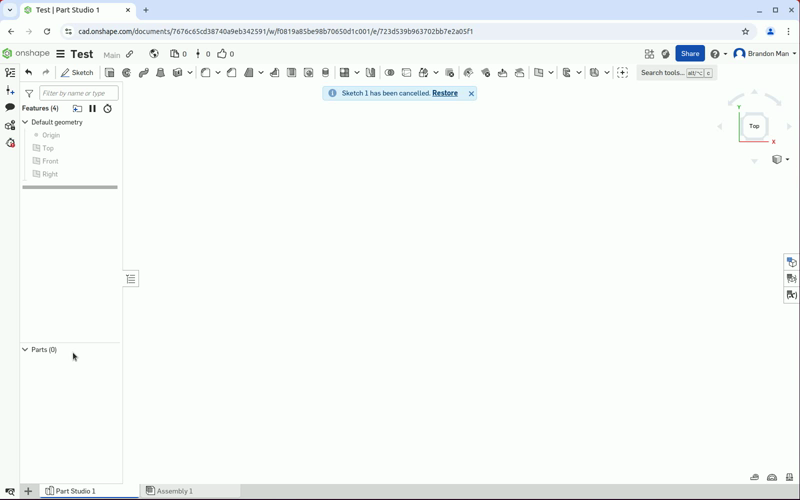
key(space)
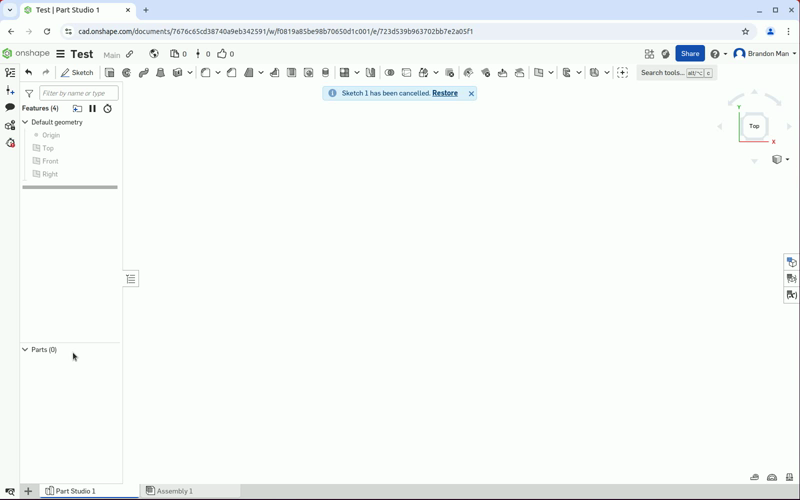
key_down(shift)
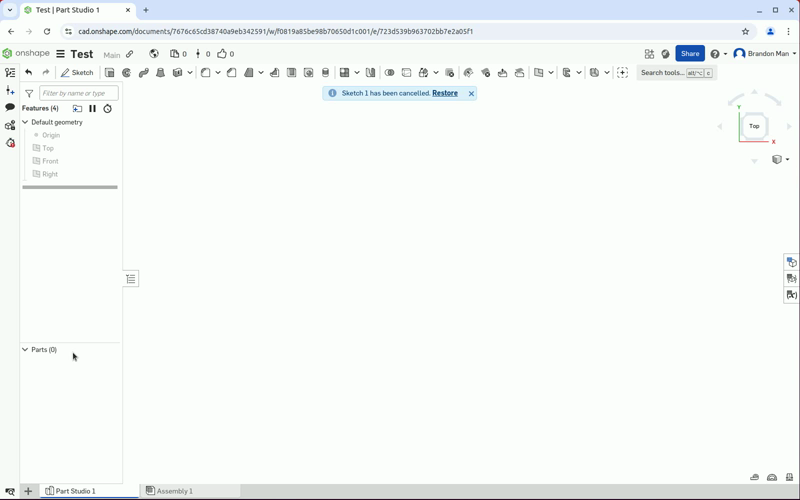
key(up)
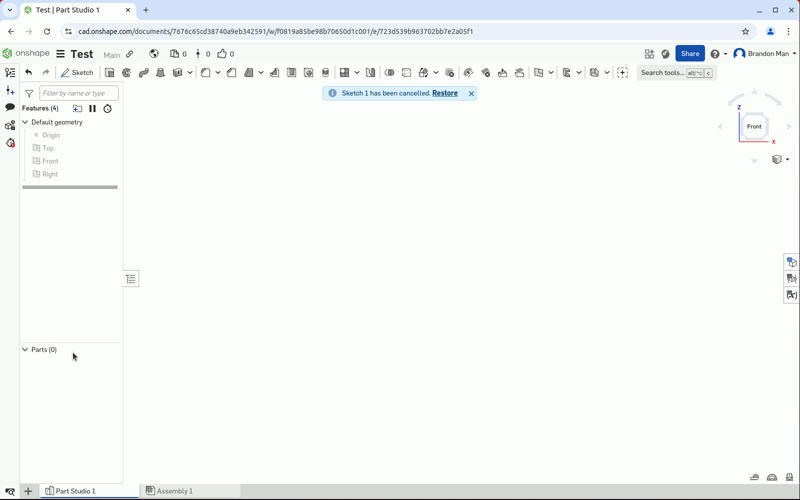
key_up(shift)
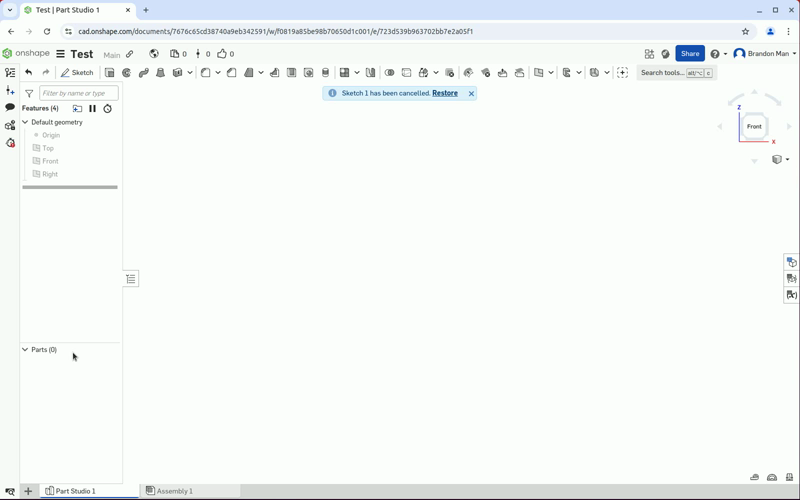
mouse_move(73, 352)
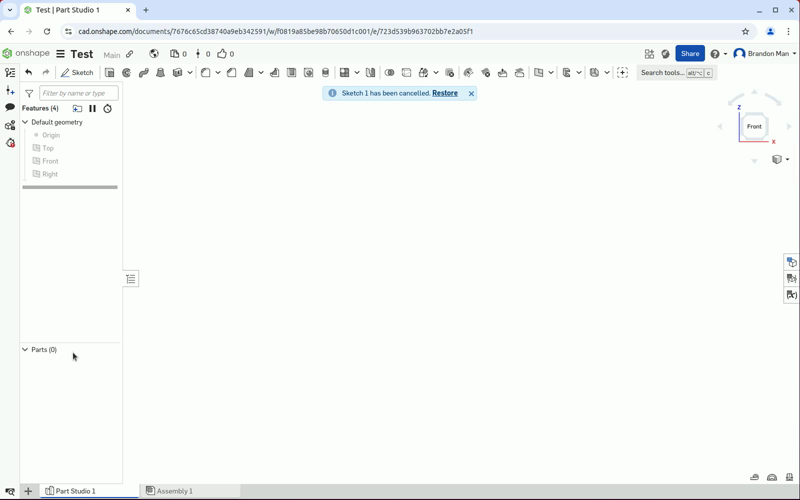
key(shift+y)
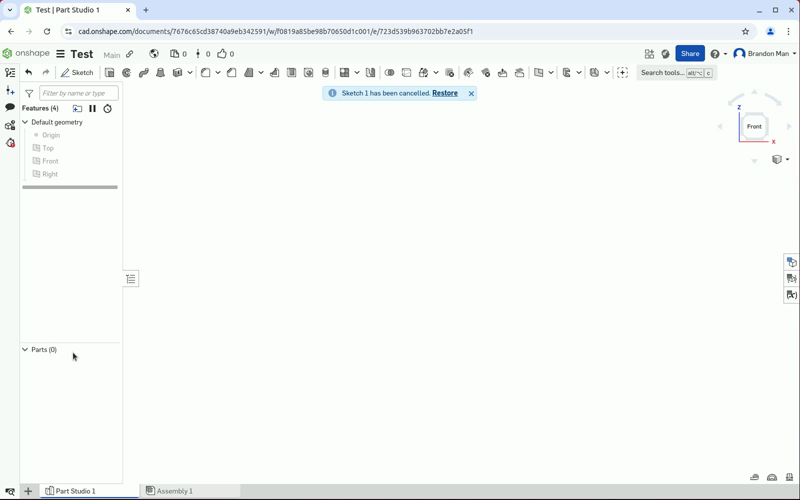
key(shift+s)
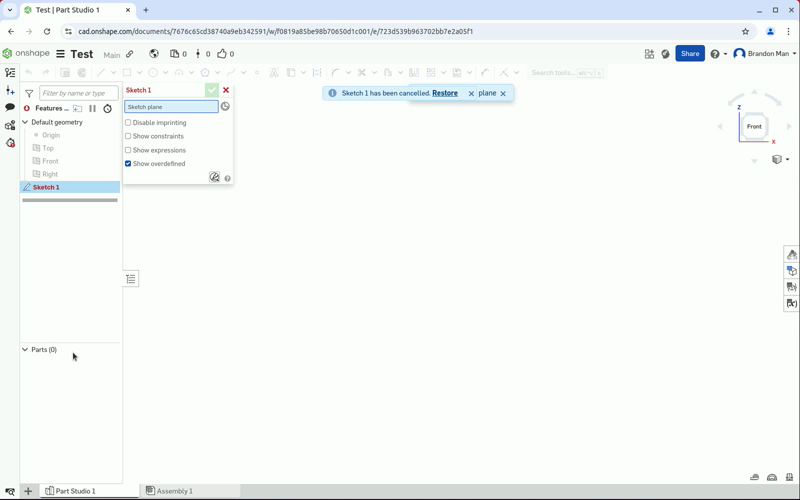
mouse_move(73, 163)
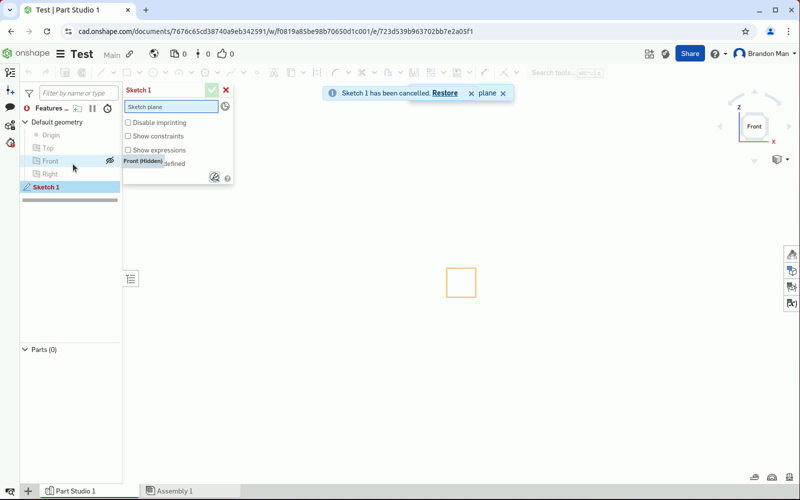
click(73, 163)
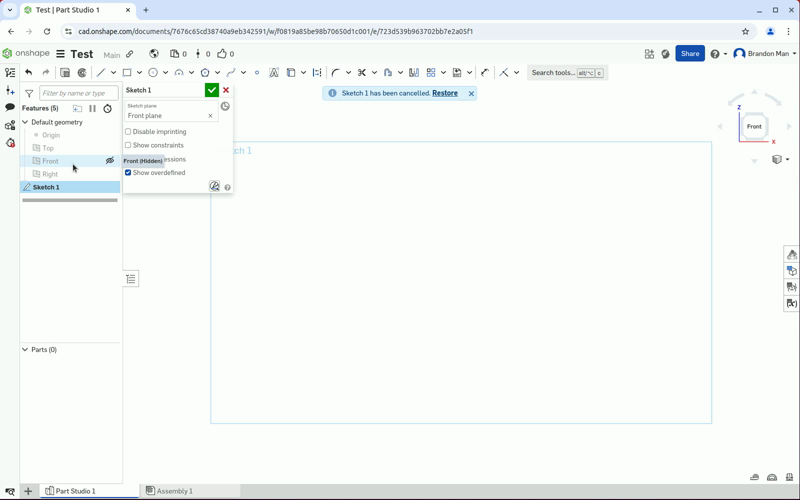
mouse_move(73, 352)
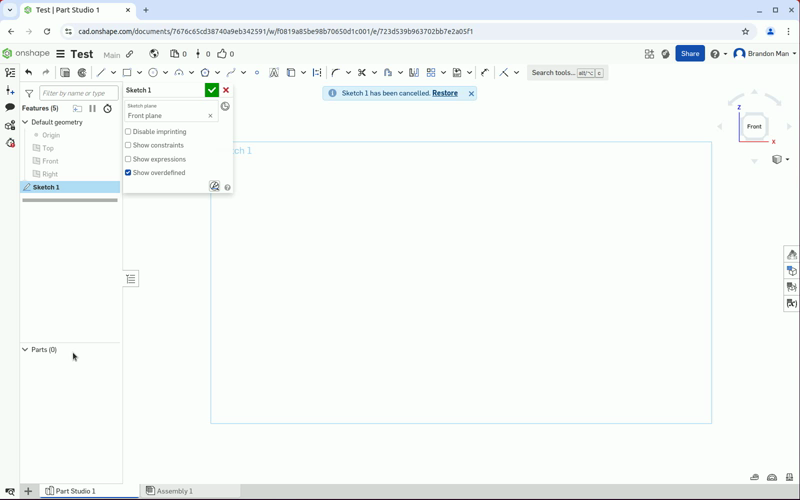
key(y)
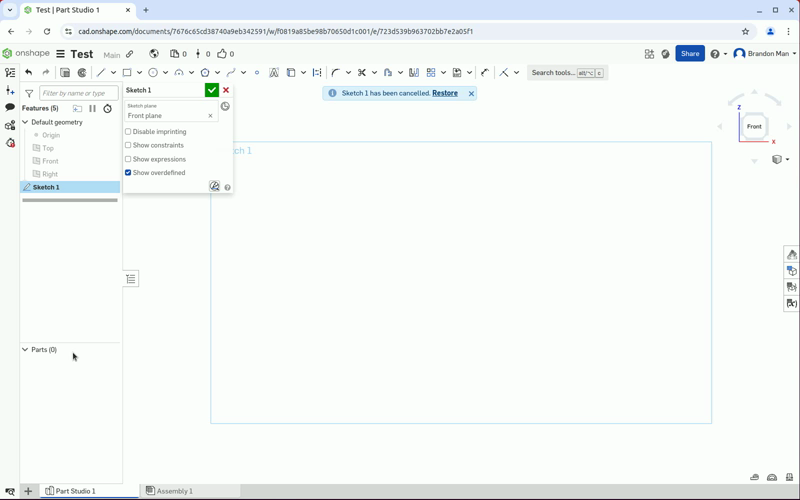
key(c)
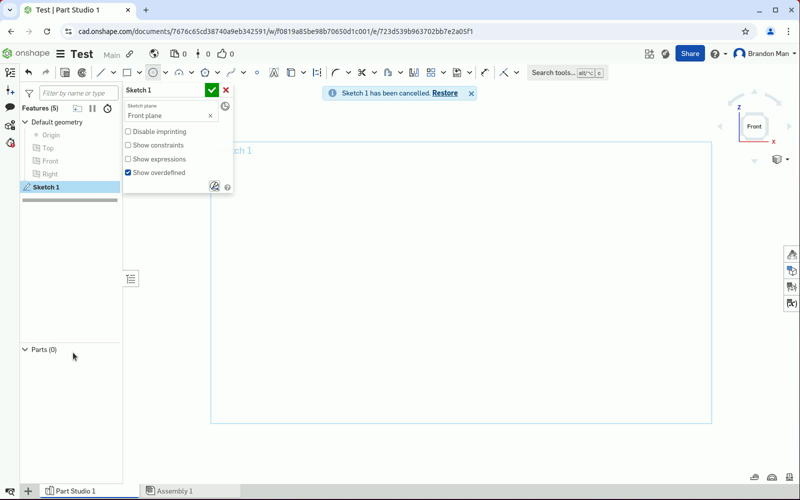
key_down(shift)
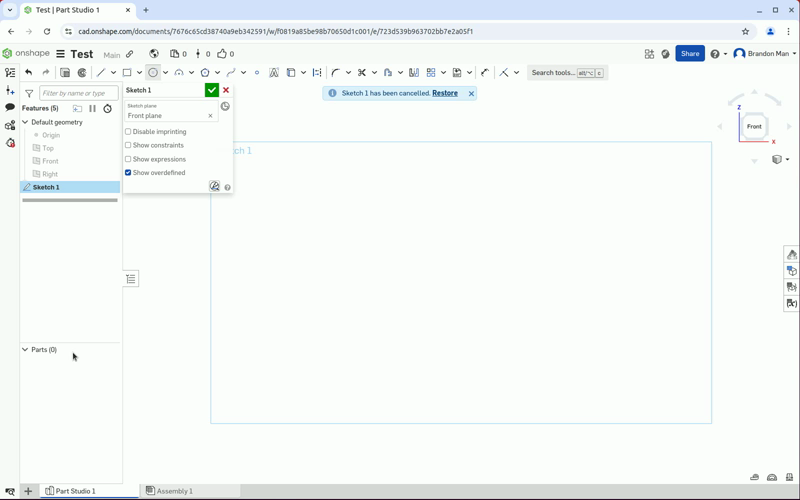
mouse_move(461, 282)
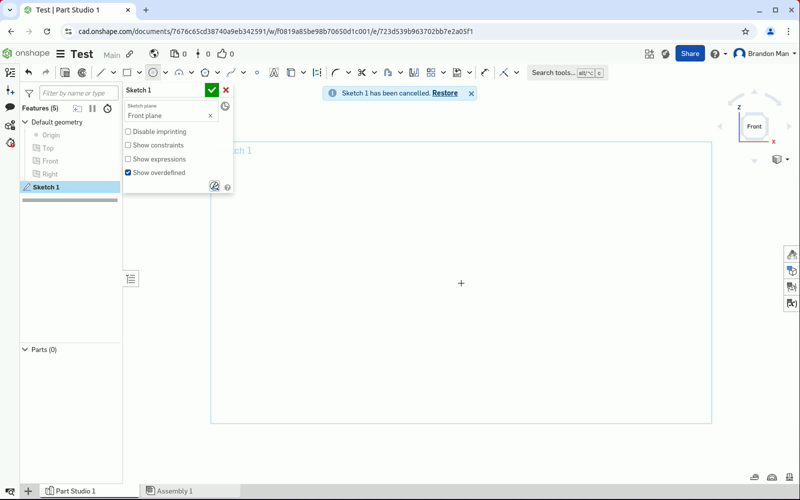
click(461, 282)
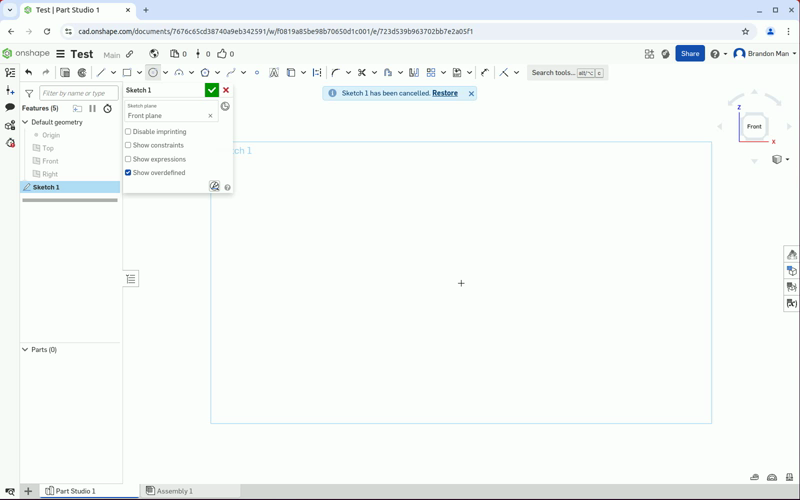
key_up(shift)
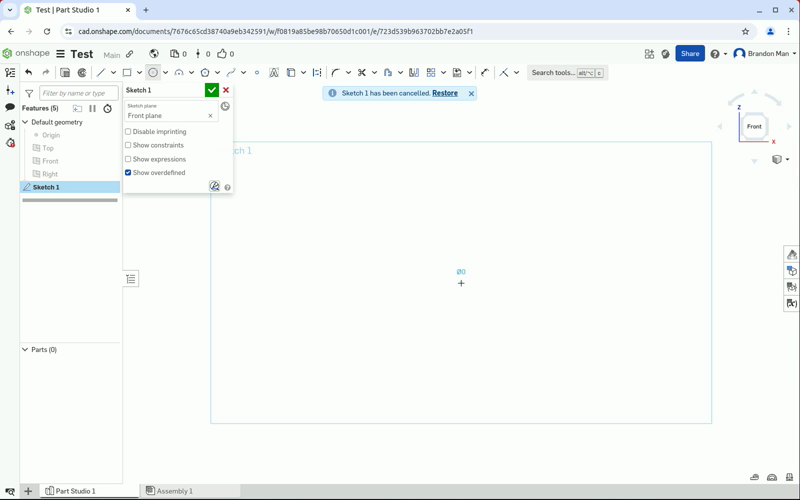
mouse_move(574, 282)
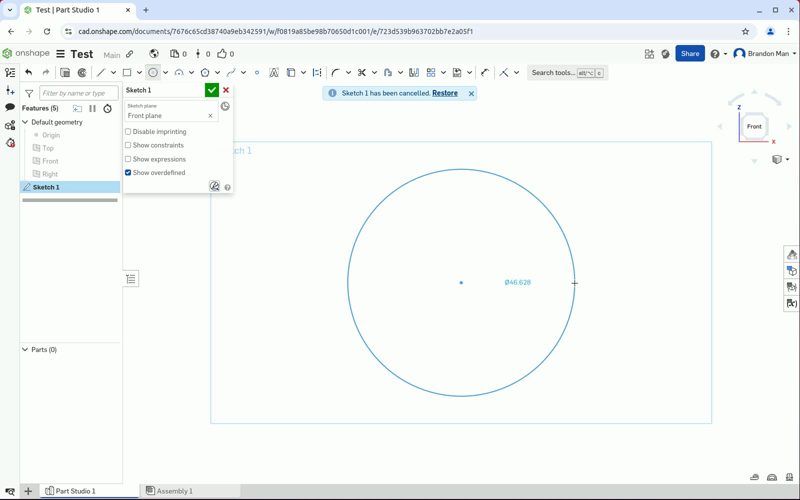
click(574, 282)
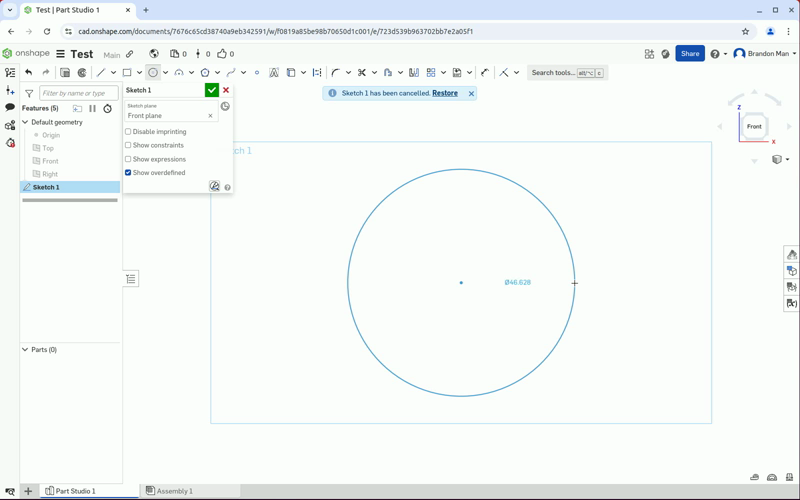
key(esc)
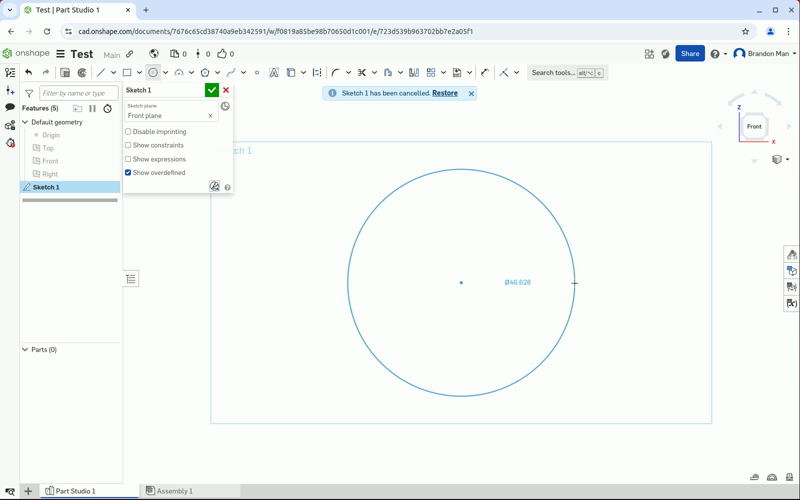
key(l)
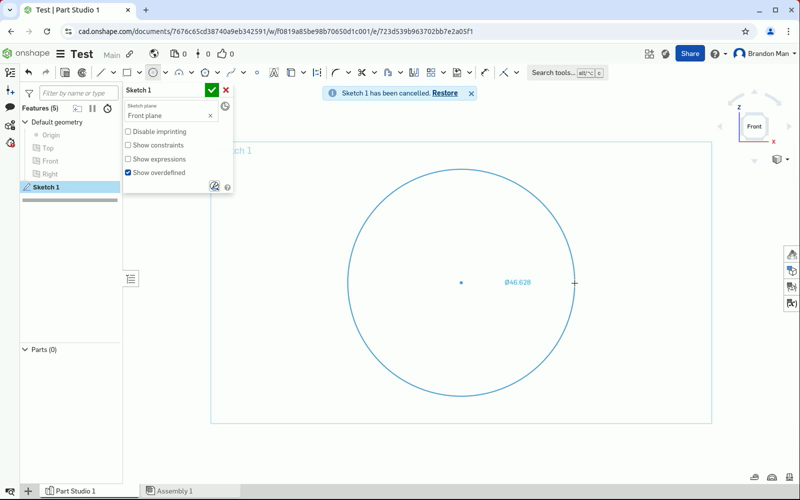
key_down(shift)
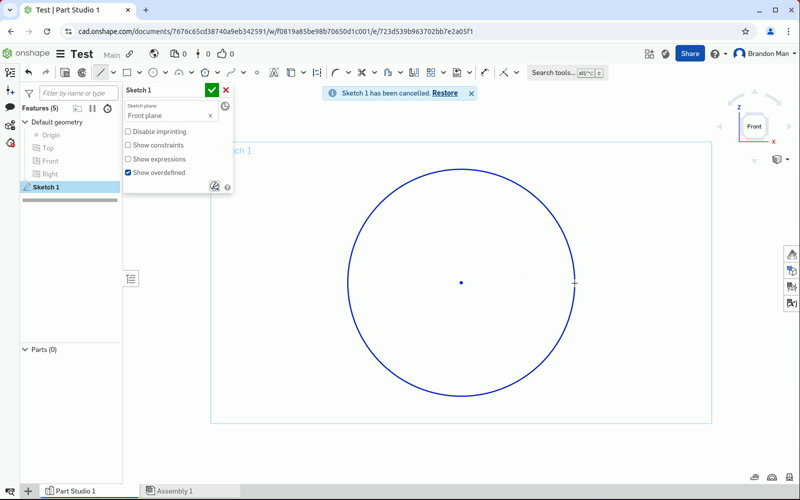
mouse_move(489, 290)
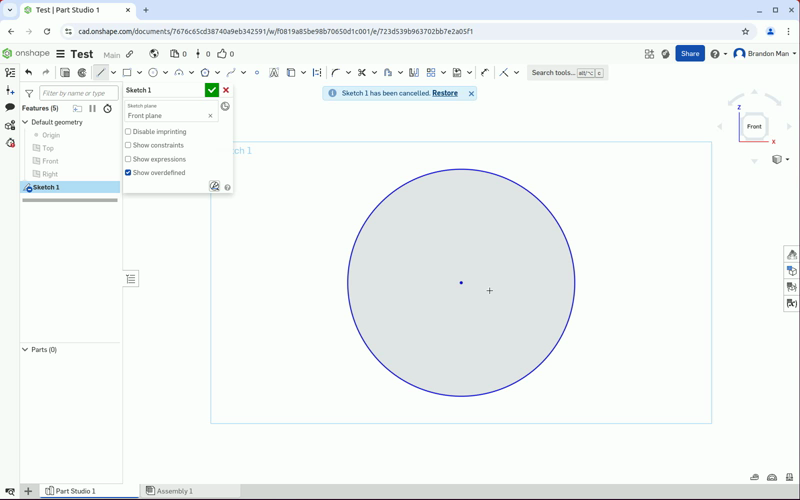
click(489, 290)
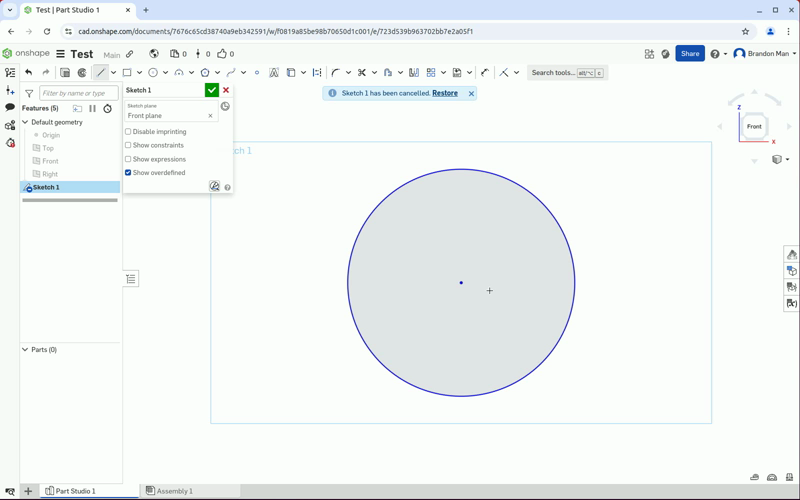
key_up(shift)
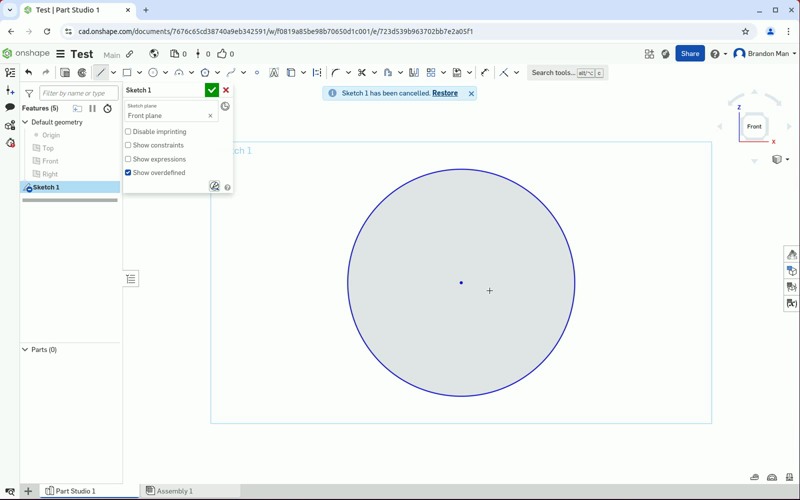
key_down(shift)
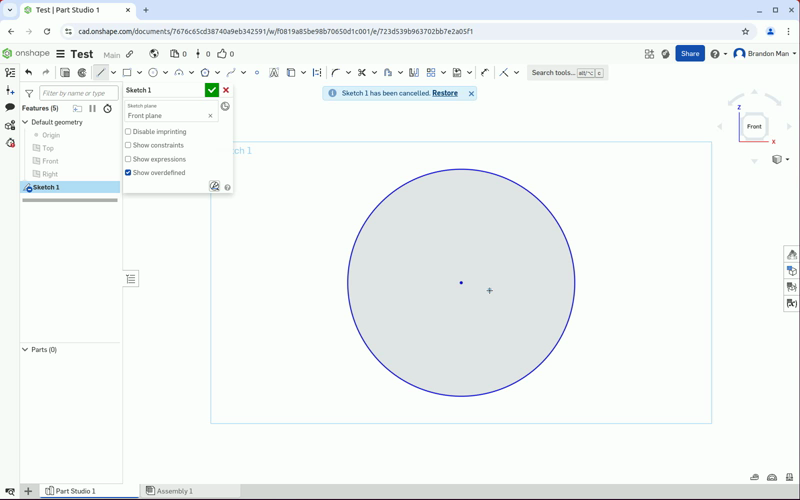
mouse_move(519, 290)
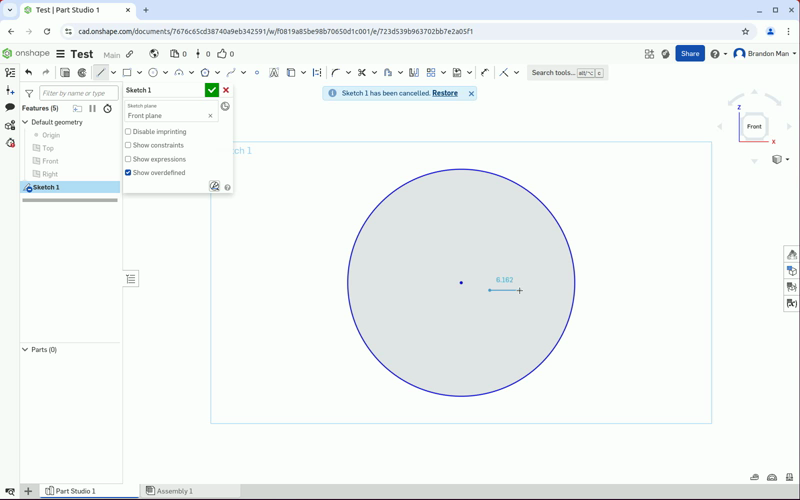
mouse_move(501, 290)
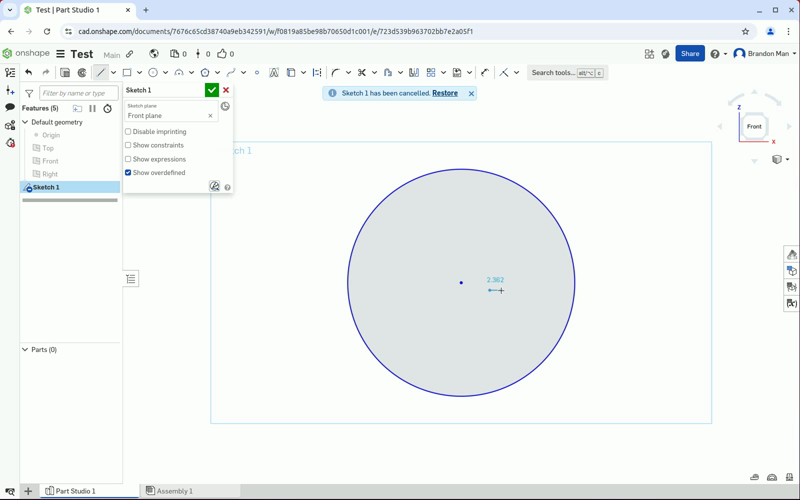
click(501, 290)
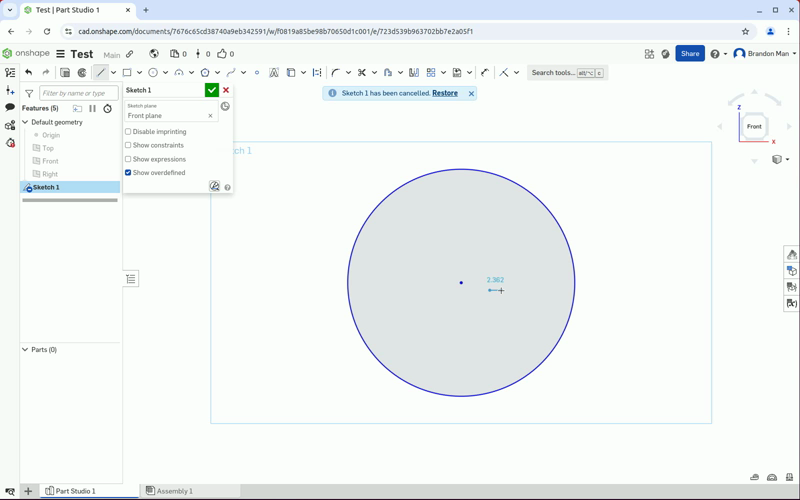
key_up(shift)
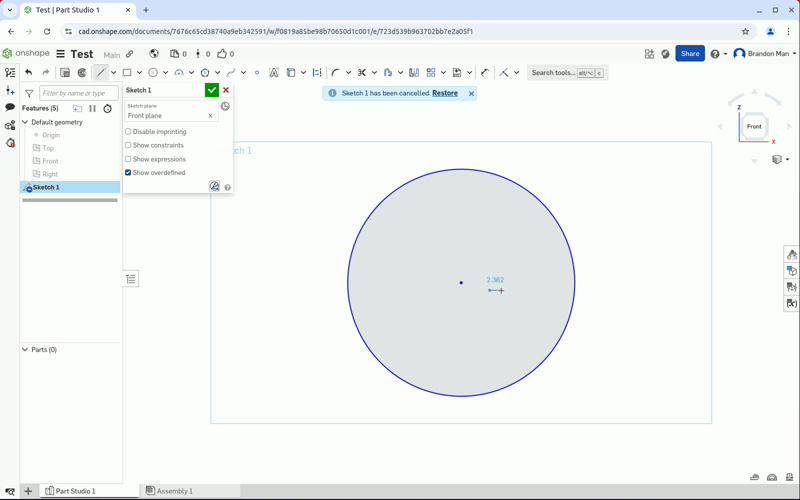
key_down(shift)
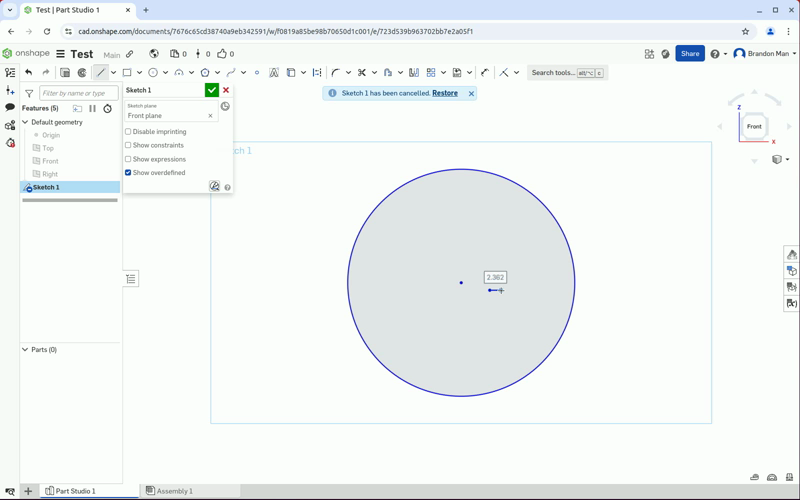
mouse_move(531, 290)
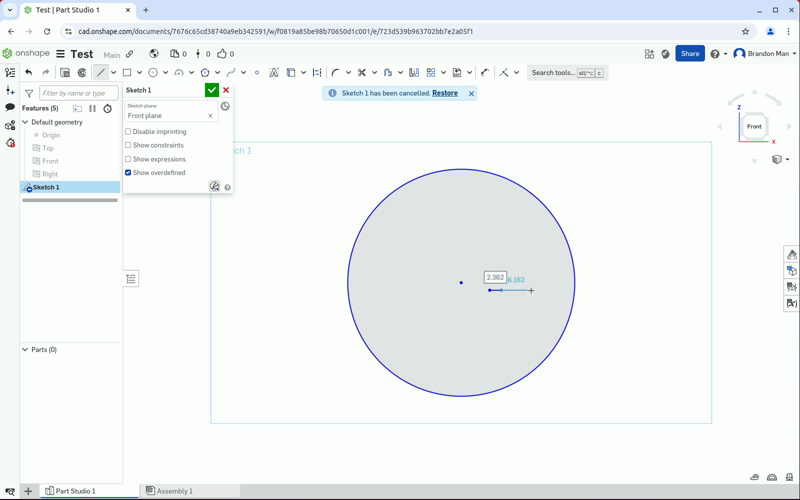
mouse_move(501, 275)
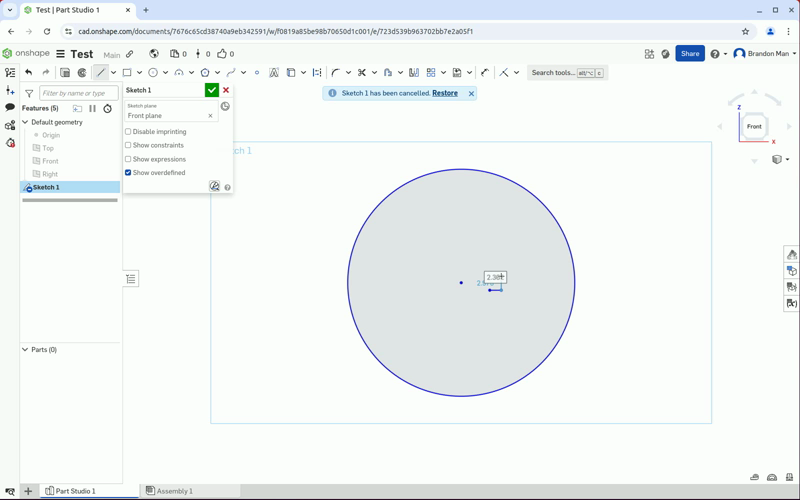
click(501, 275)
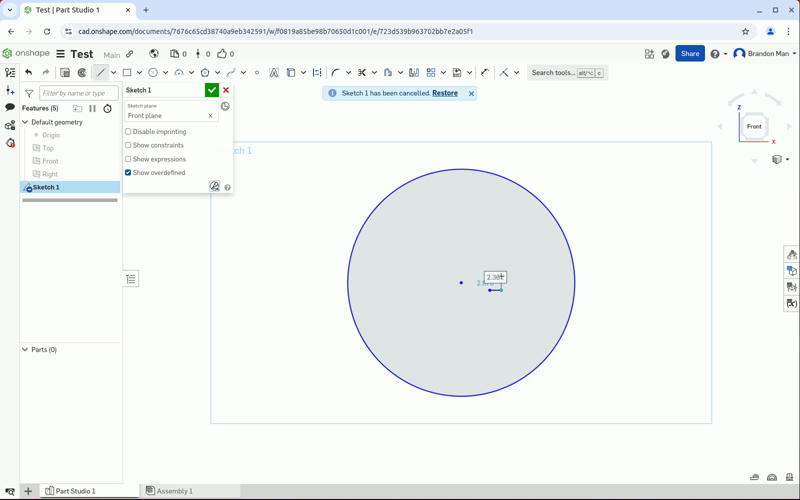
key_up(shift)
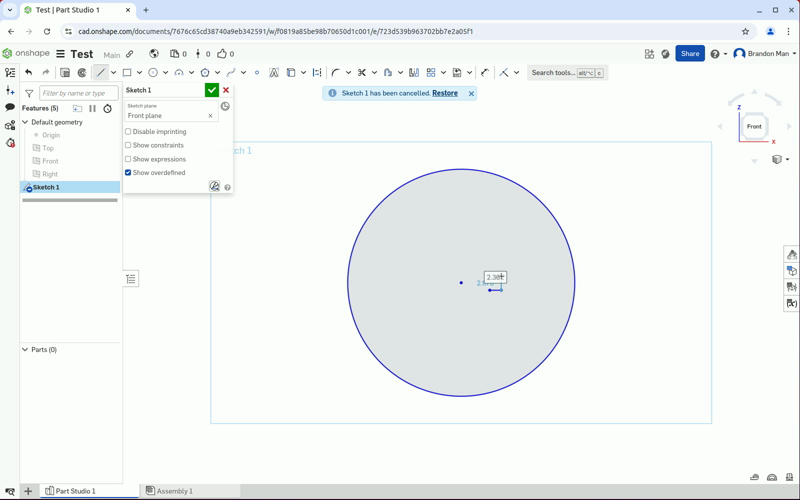
key_down(shift)
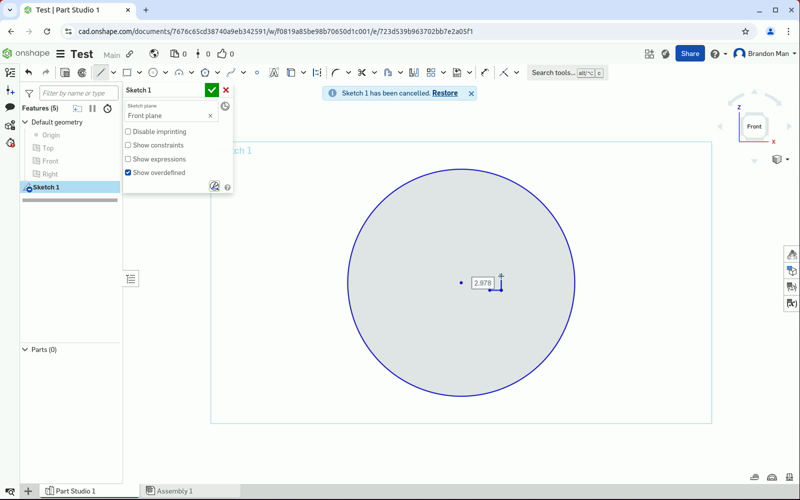
mouse_move(531, 275)
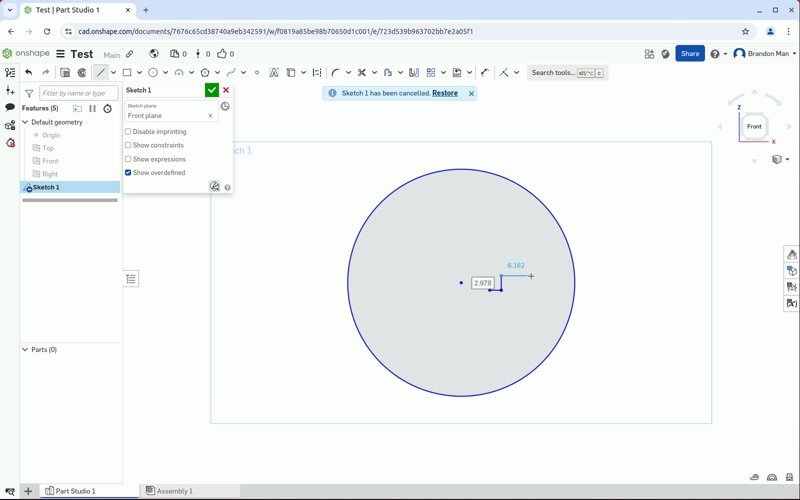
mouse_move(489, 275)
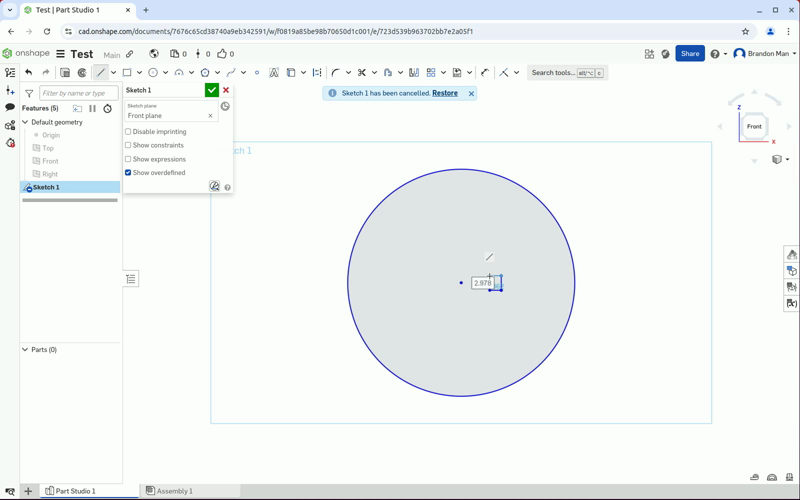
click(489, 275)
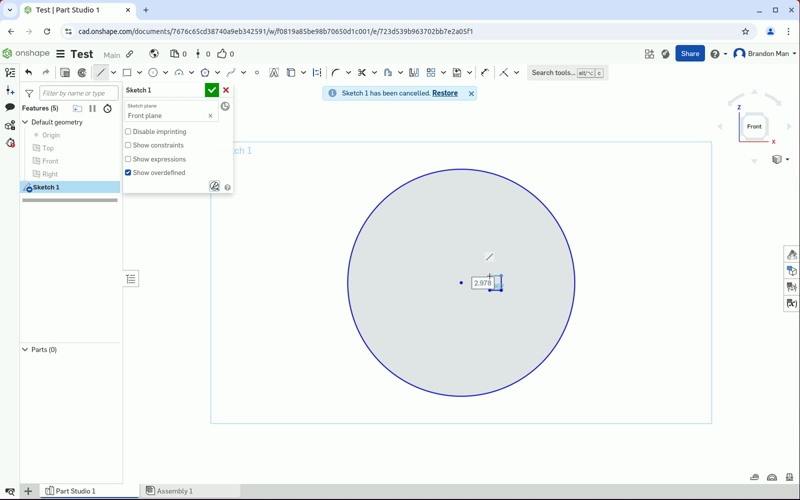
key_up(shift)
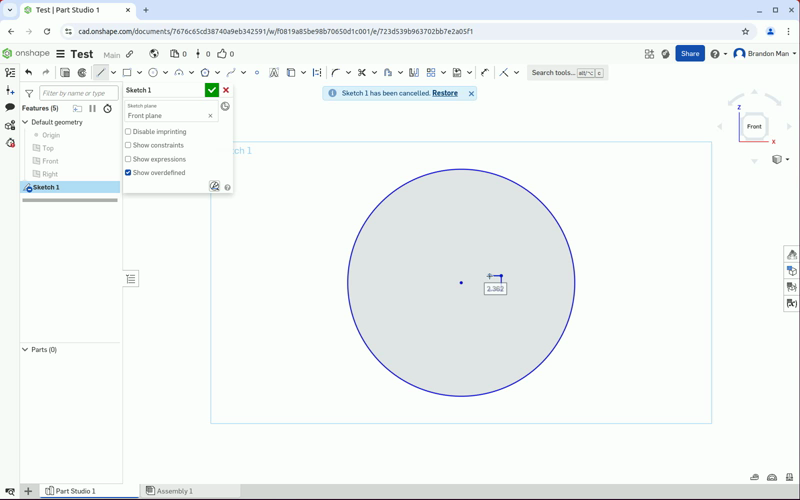
key(esc)
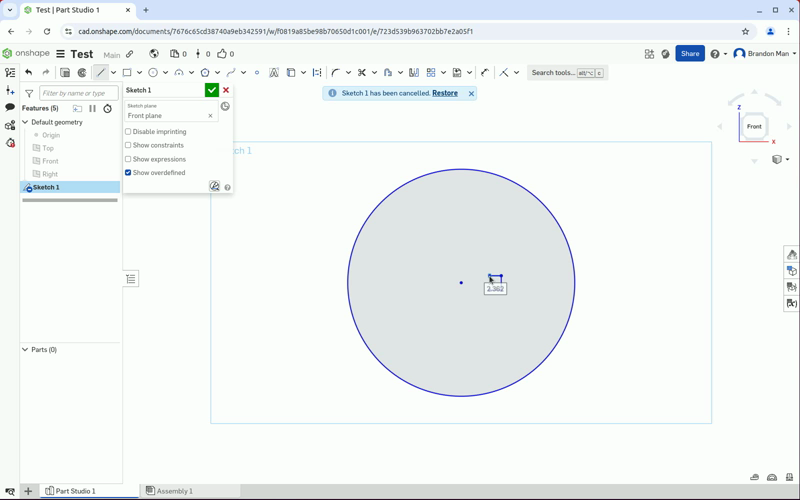
key(a)
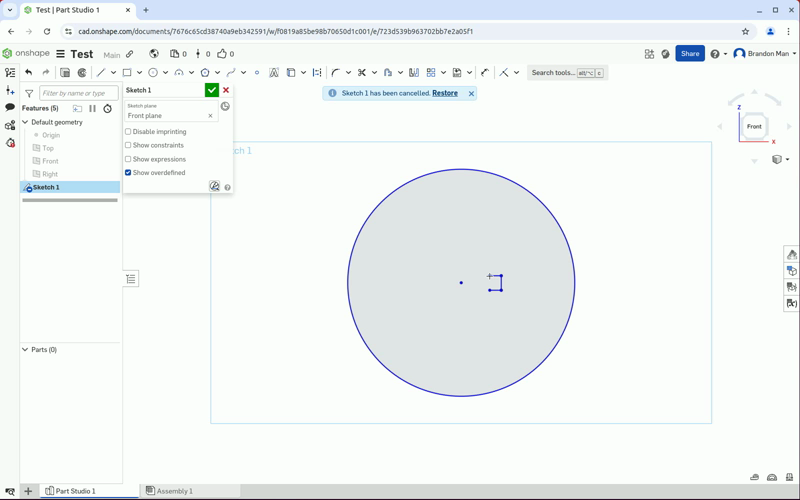
mouse_move(489, 275)
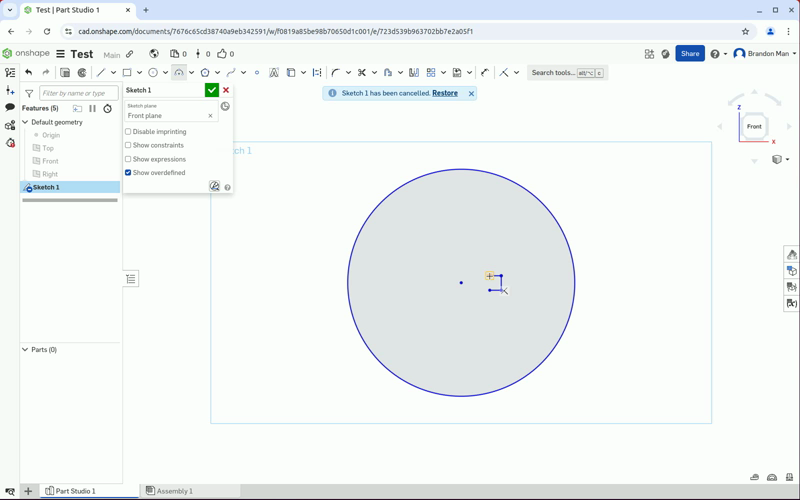
click(489, 275)
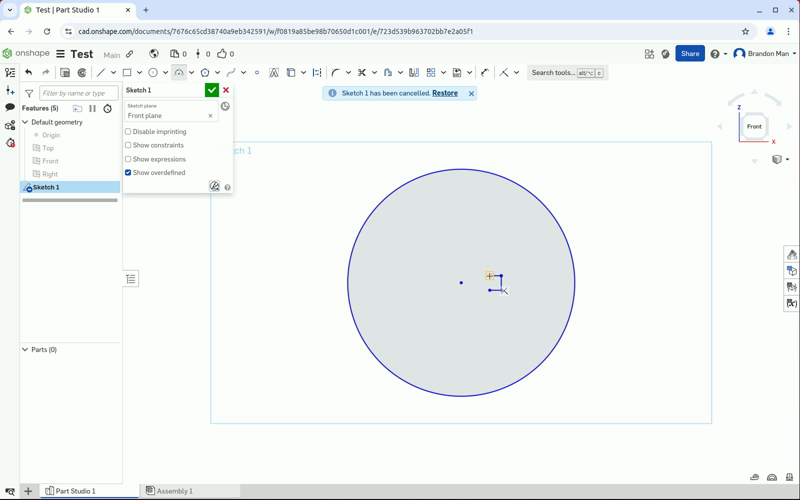
mouse_move(489, 290)
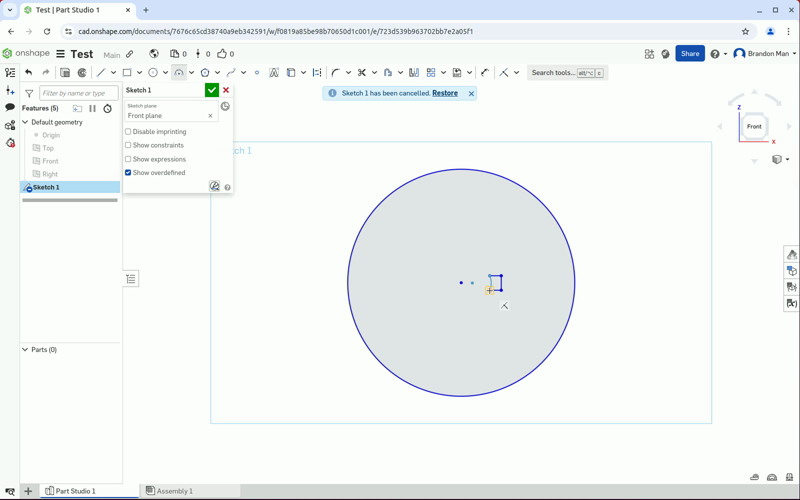
click(489, 290)
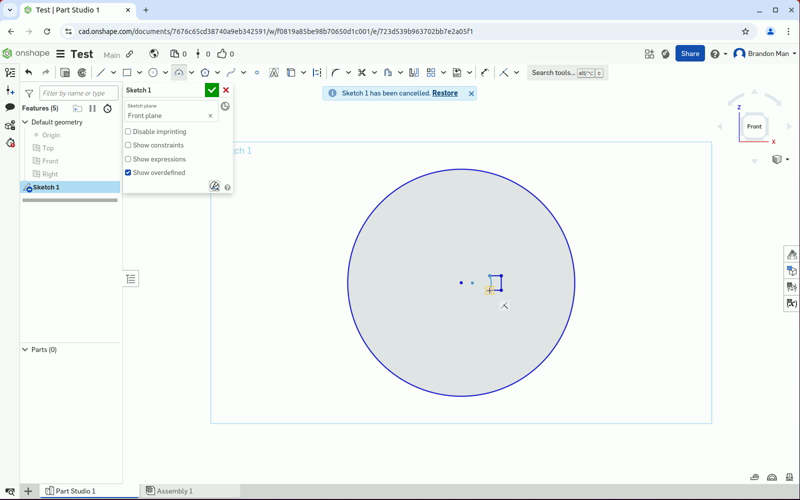
key_down(shift)
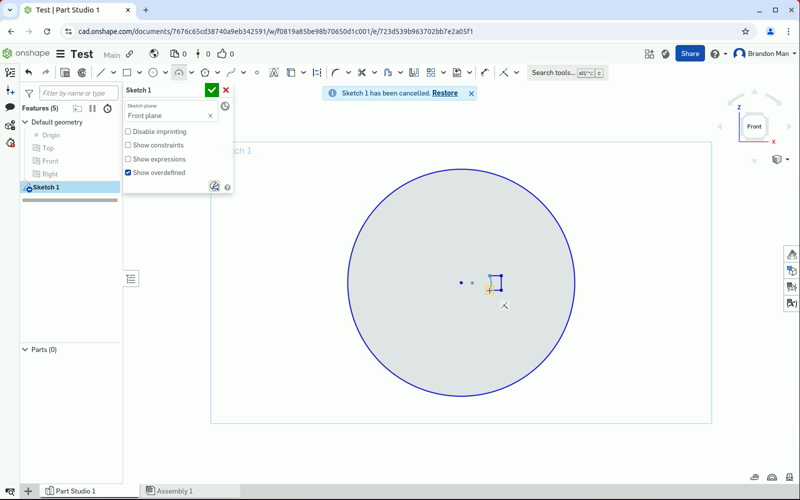
mouse_move(434, 282)
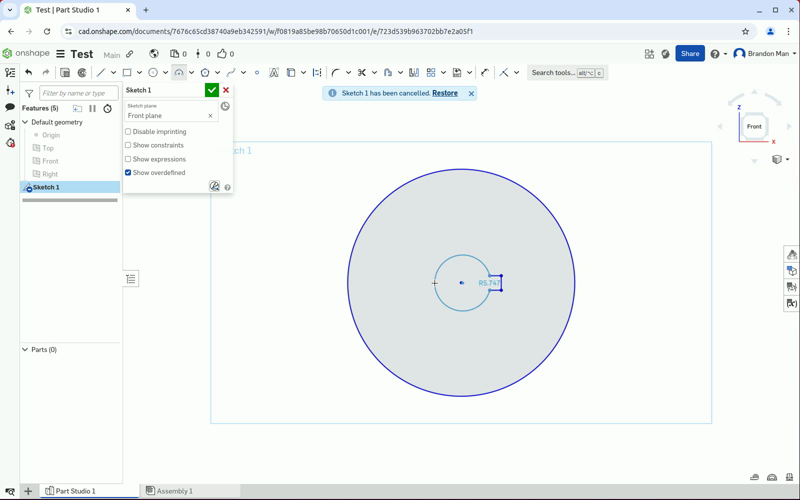
click(434, 282)
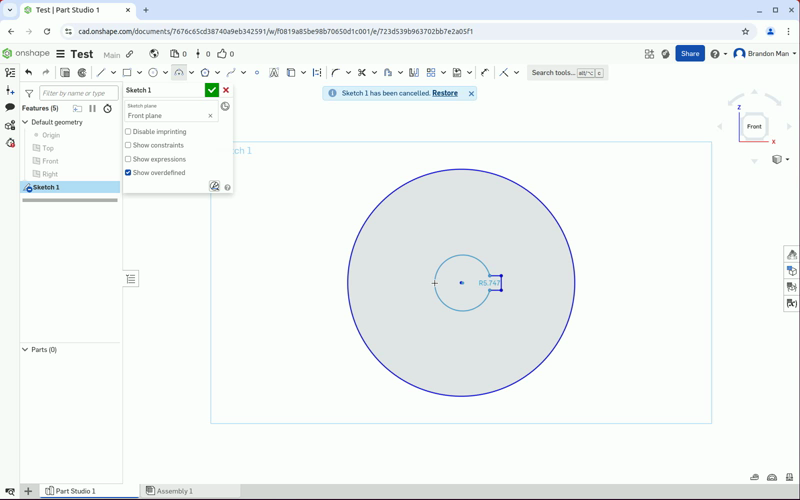
key_up(shift)
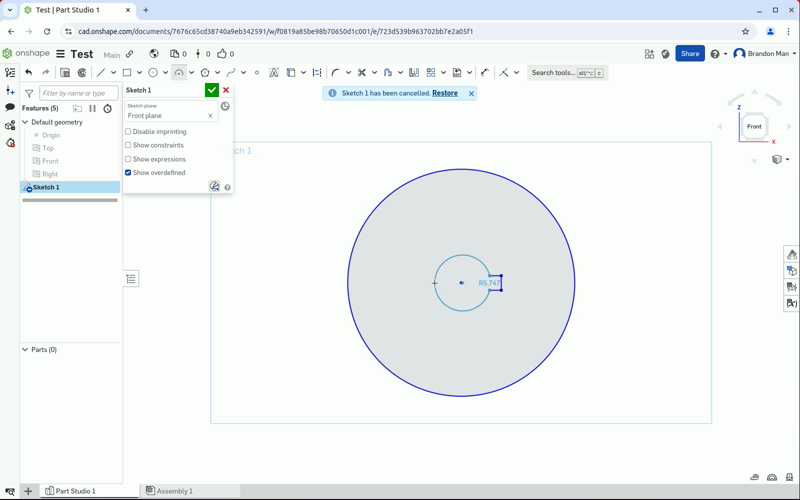
key(esc)
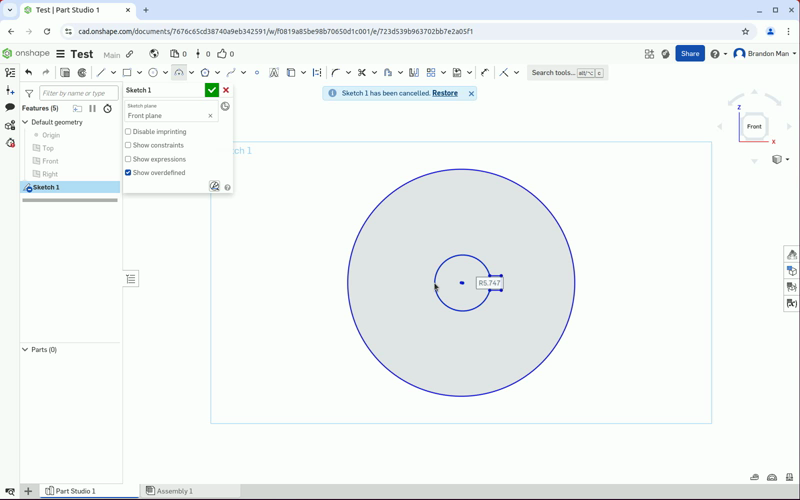
mouse_move(494, 201)
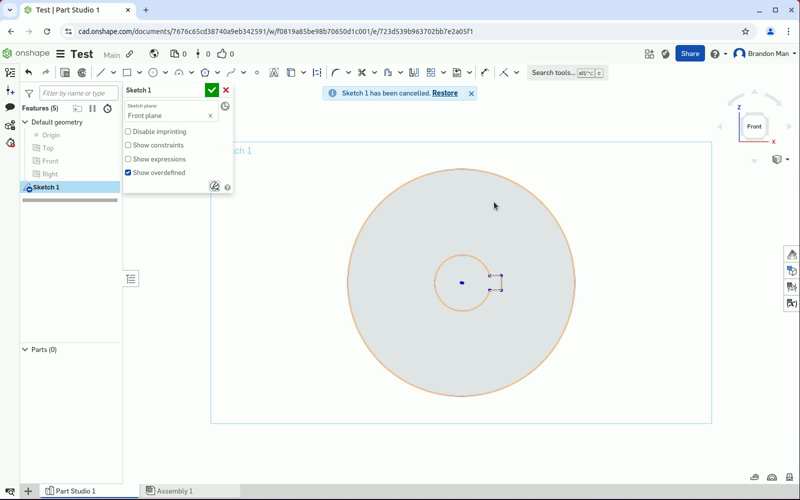
click(494, 201)
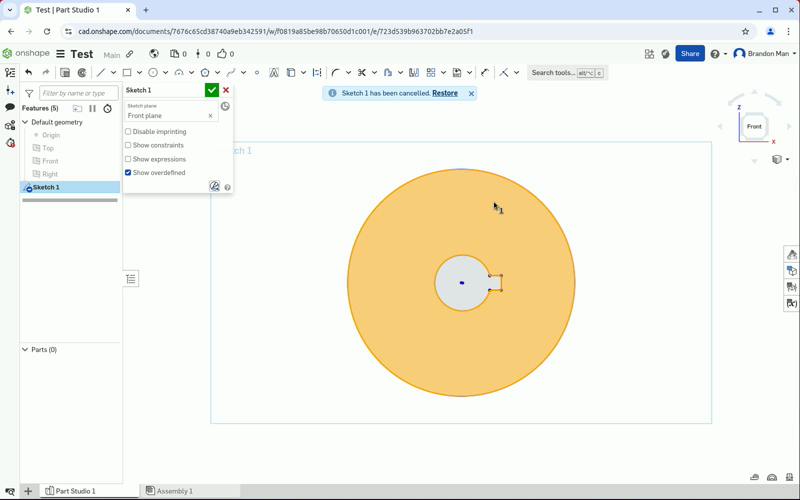
mouse_move(73, 352)
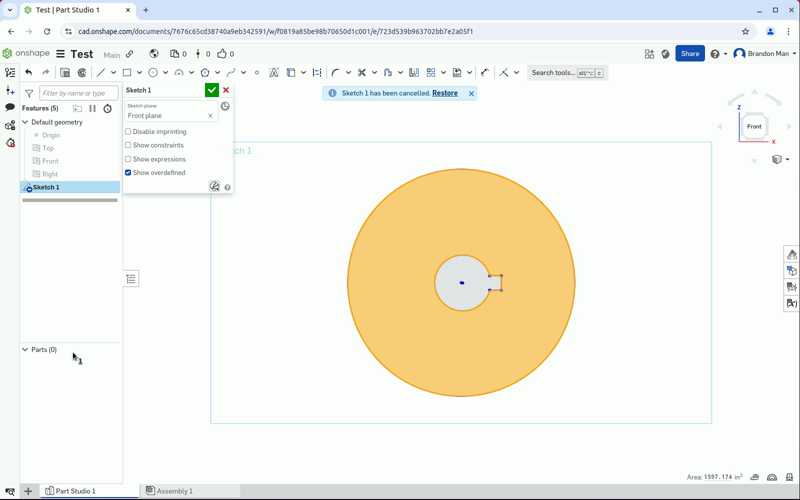
key(shift+y)
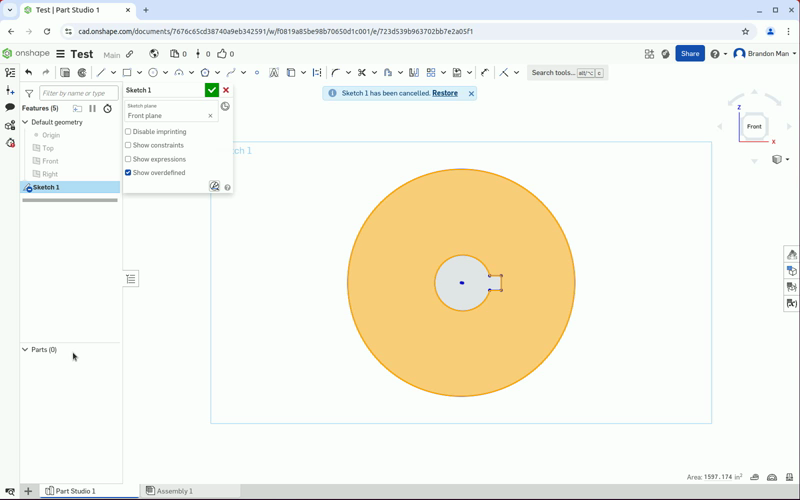
key(shift+e)
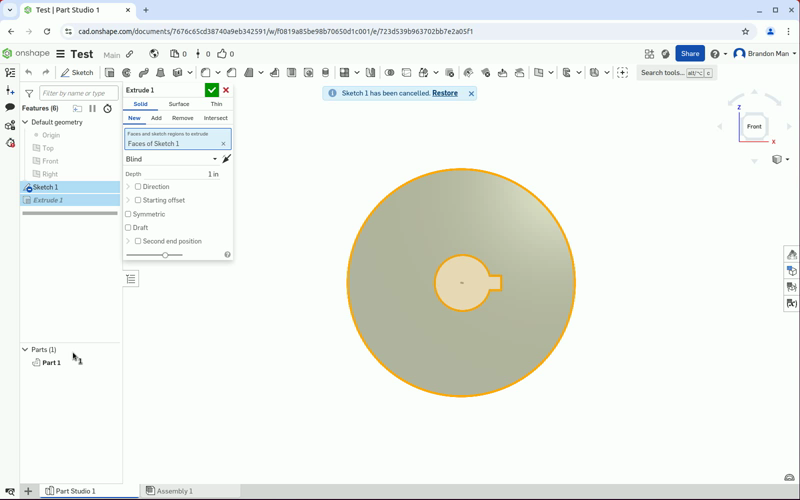
mouse_move(143, 106)
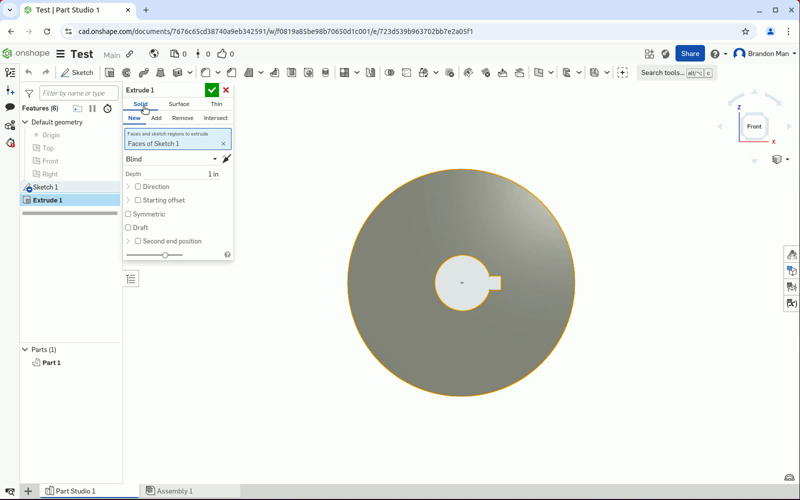
click(143, 106)
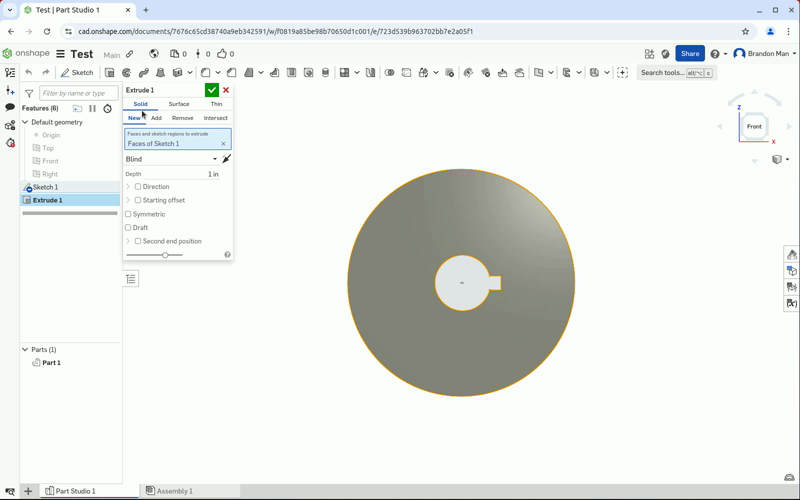
mouse_move(137, 120)
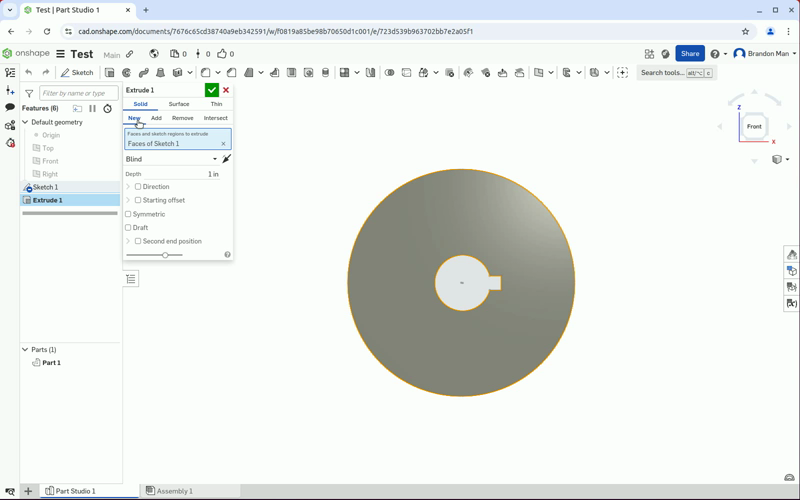
click(137, 120)
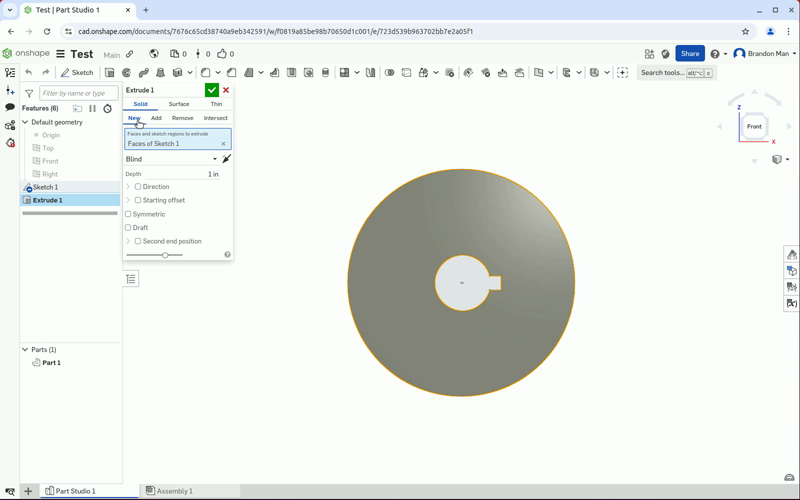
key(tab, 4)
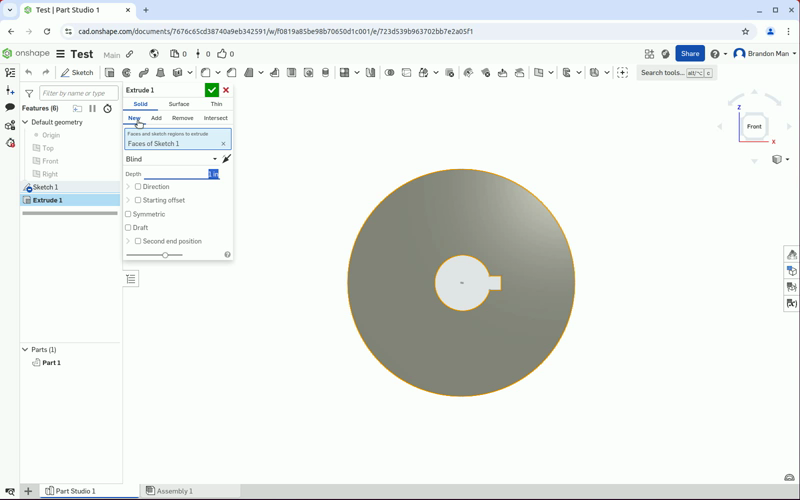
text(3.129)
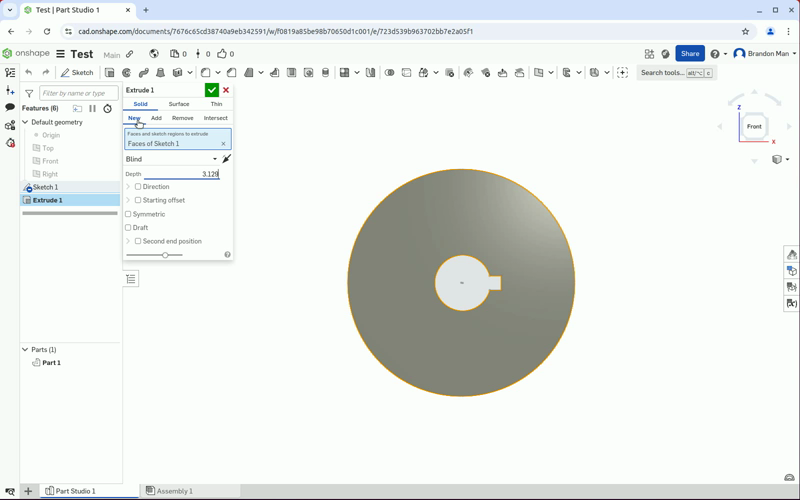
key(enter)
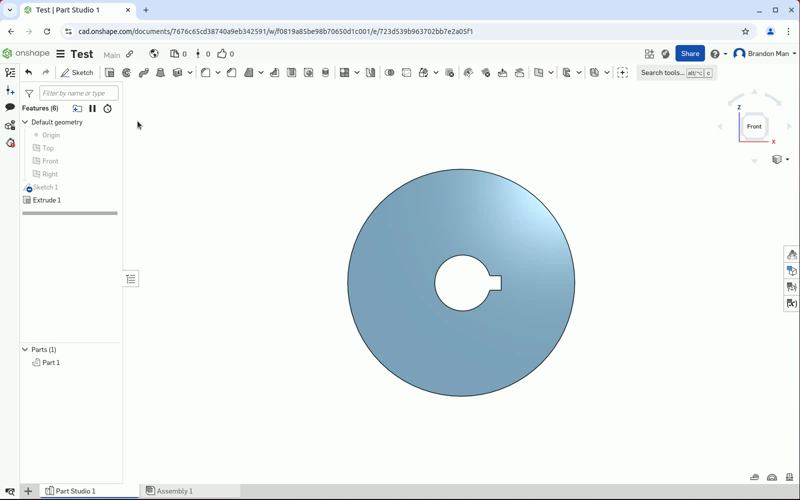
key(shift+h)
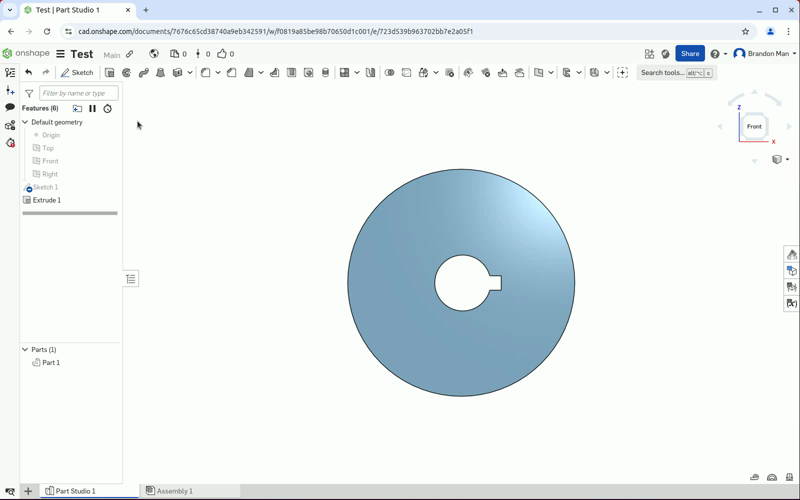
key(shift+h)
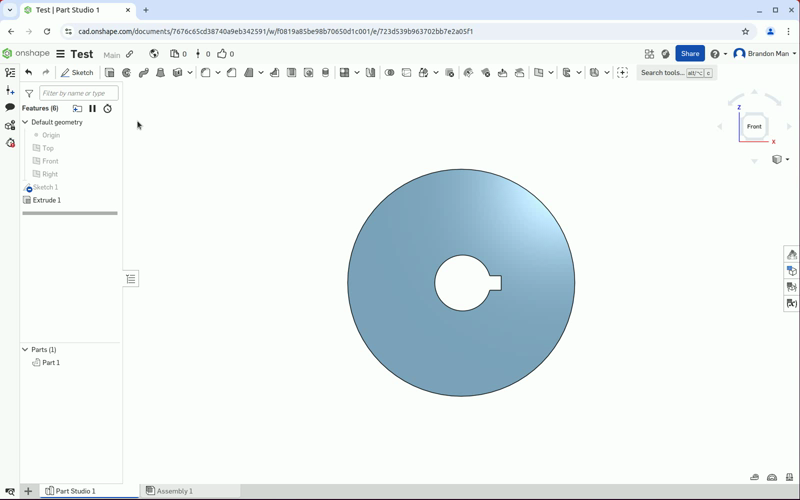
mouse_move(73, 189)
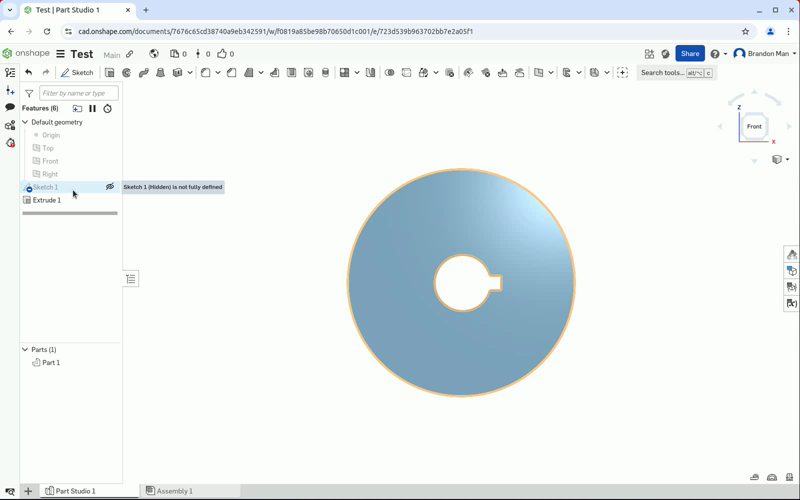
click(73, 189)
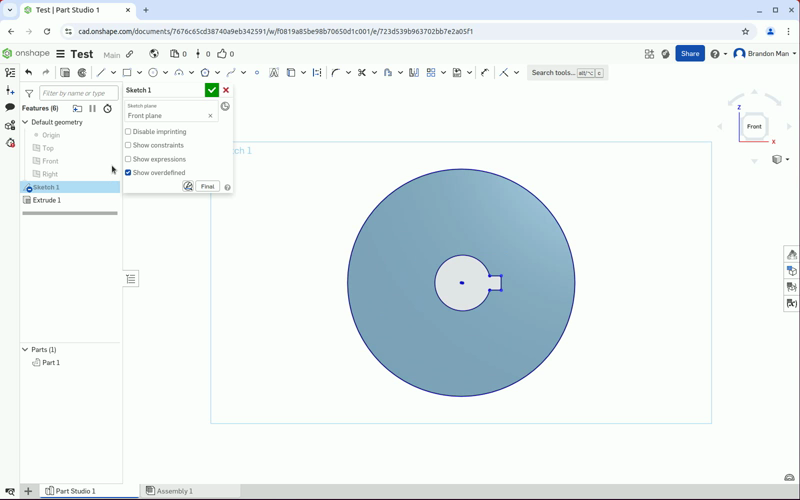
mouse_move(229, 92)
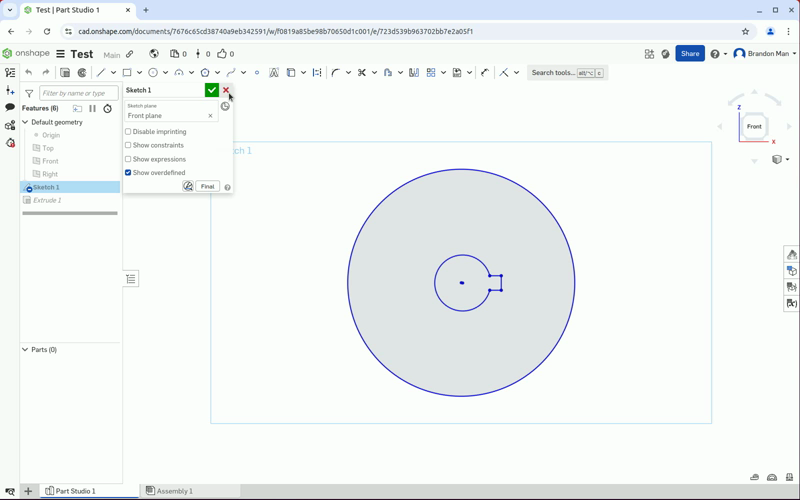
click(229, 92)
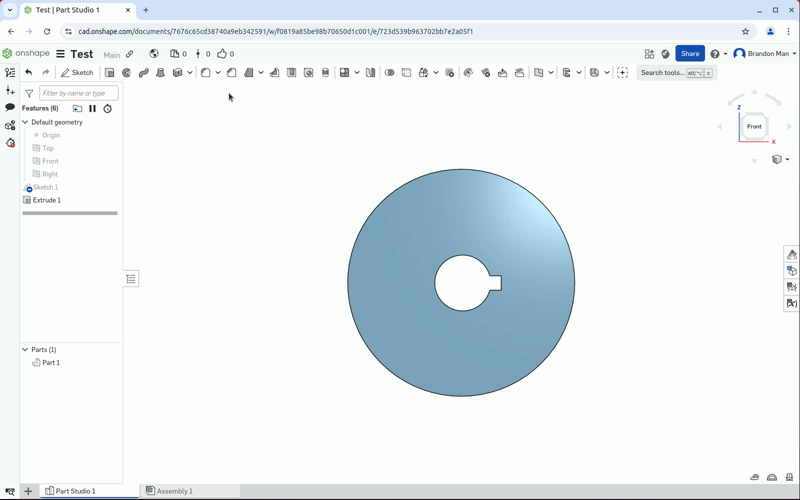
mouse_move(541, 75)
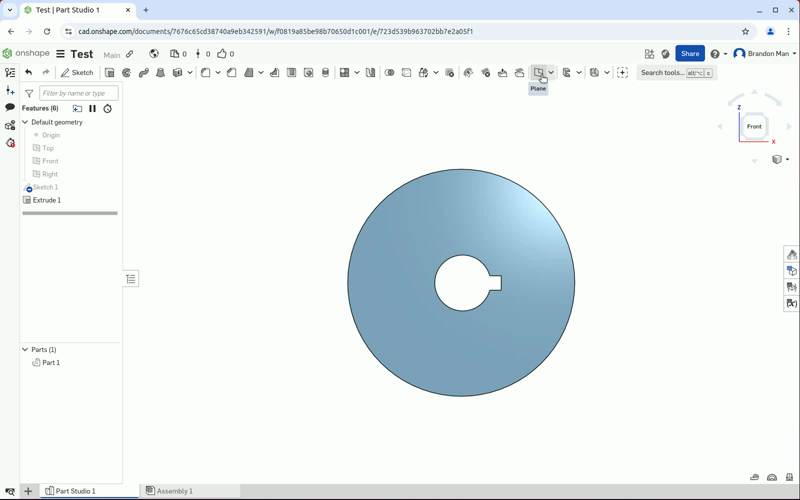
click(541, 75)
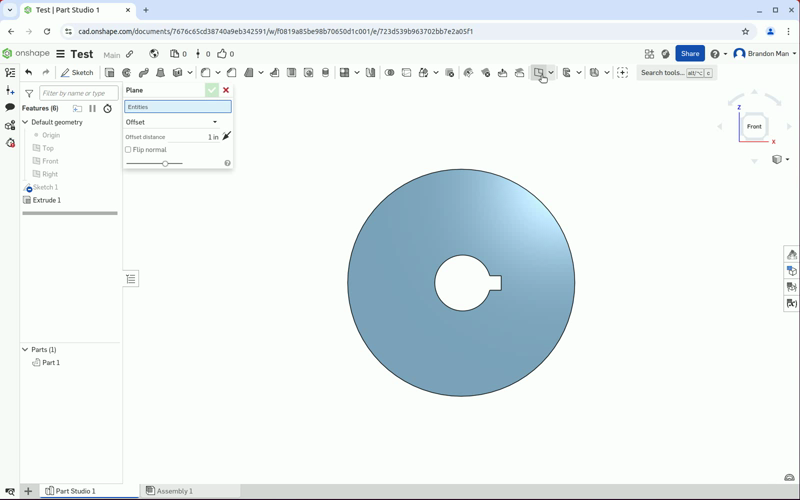
mouse_move(73, 163)
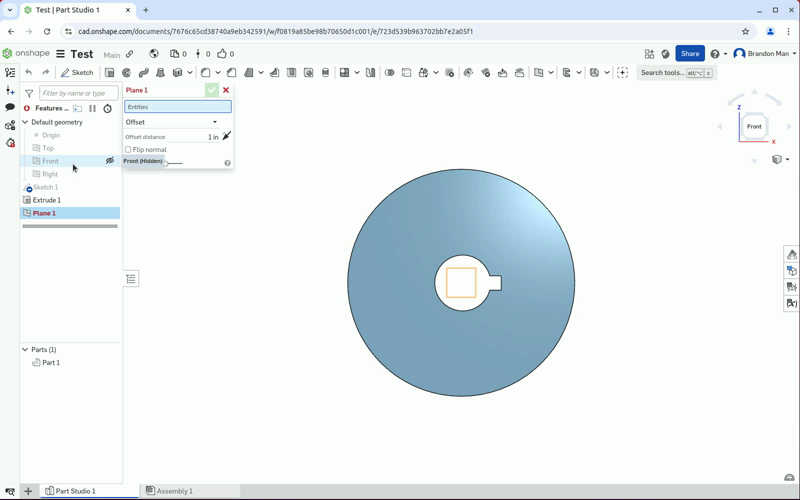
click(73, 163)
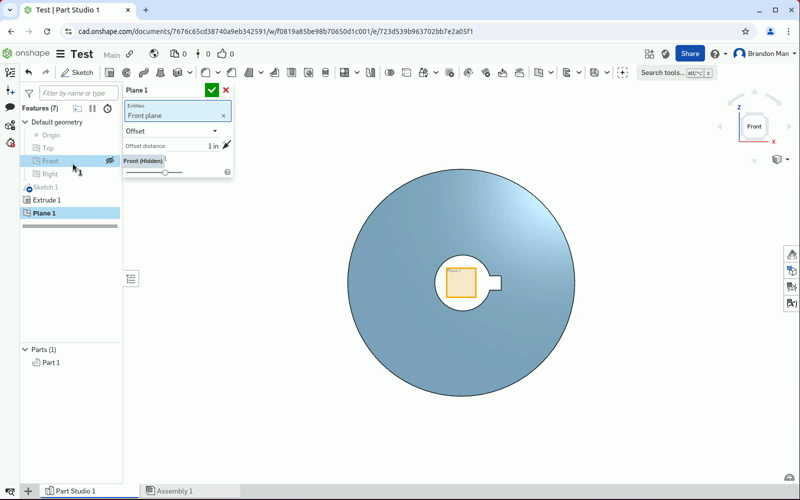
key(tab, 2)
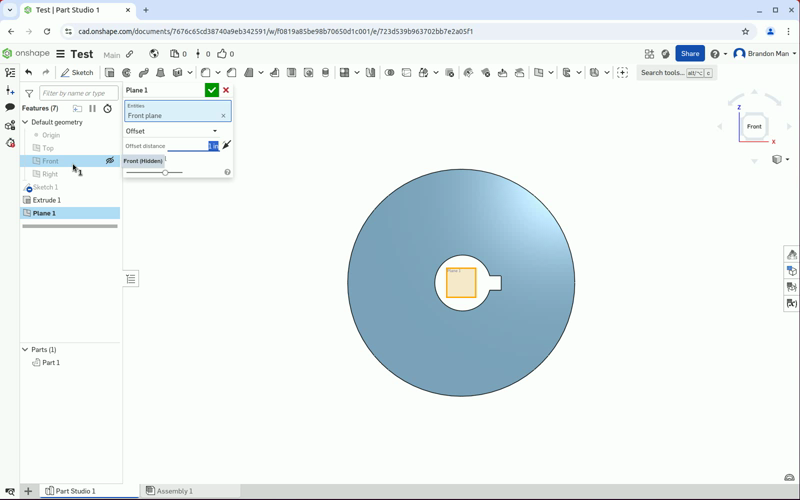
text(3.143)
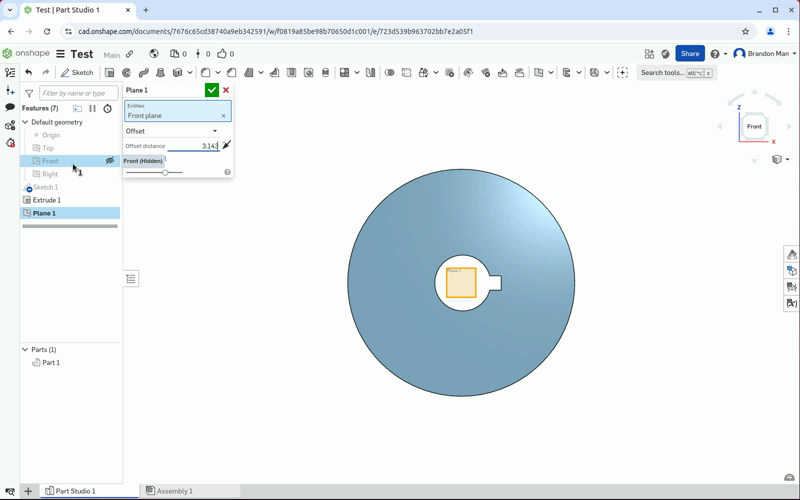
key(enter, 2)
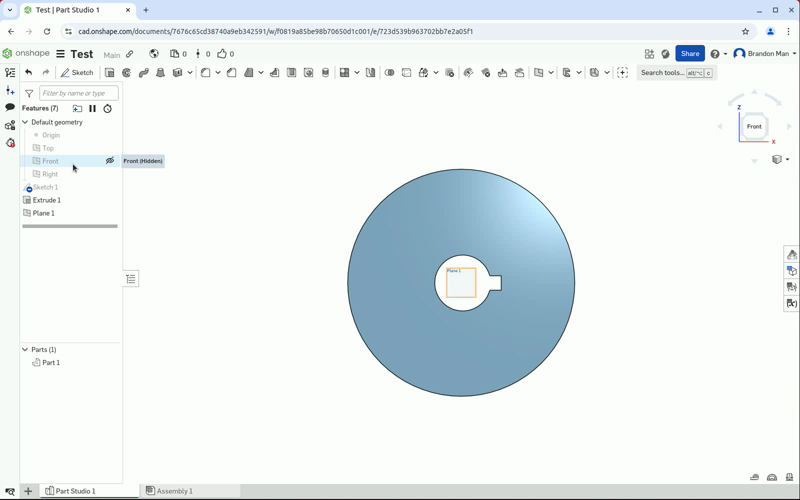
key(shift+s)
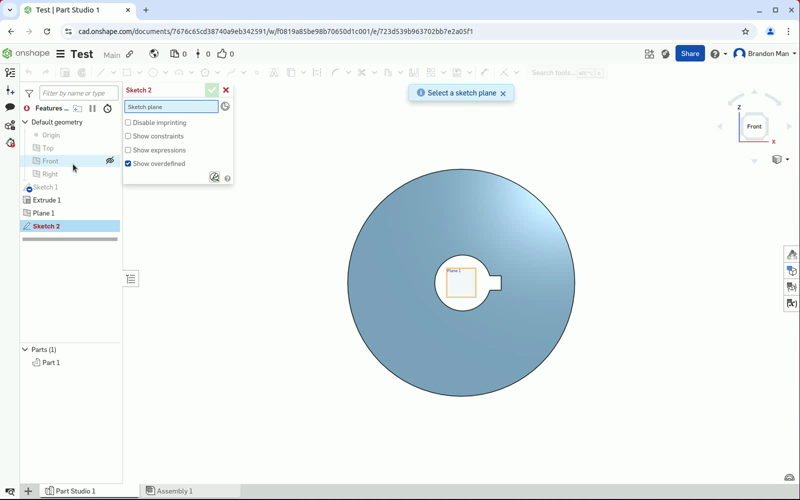
mouse_move(73, 215)
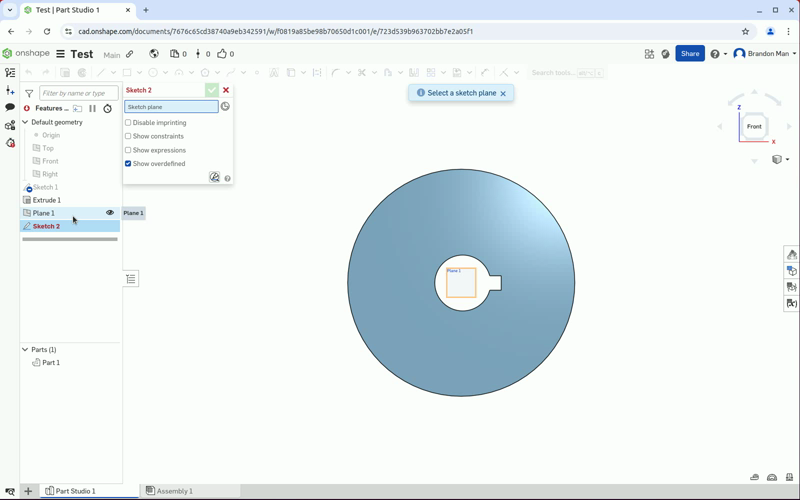
click(73, 215)
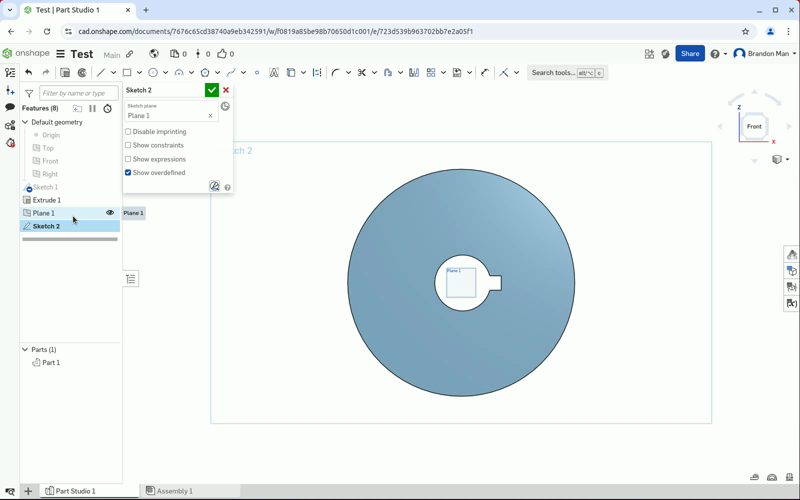
mouse_move(73, 352)
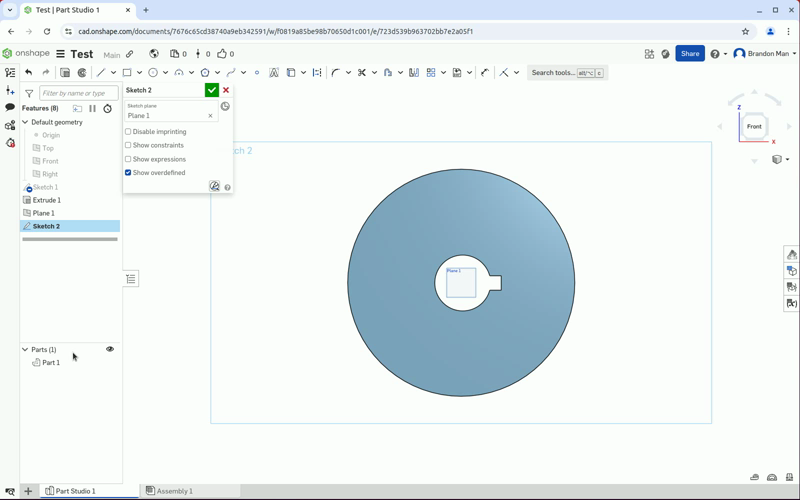
key(y)
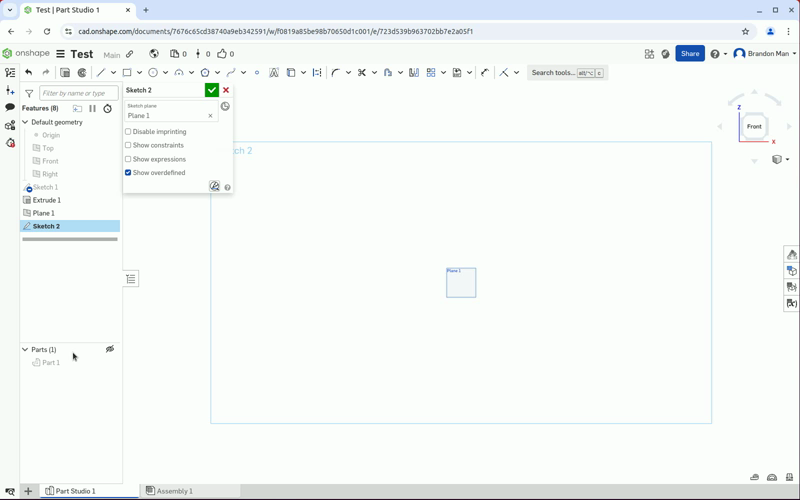
key(c)
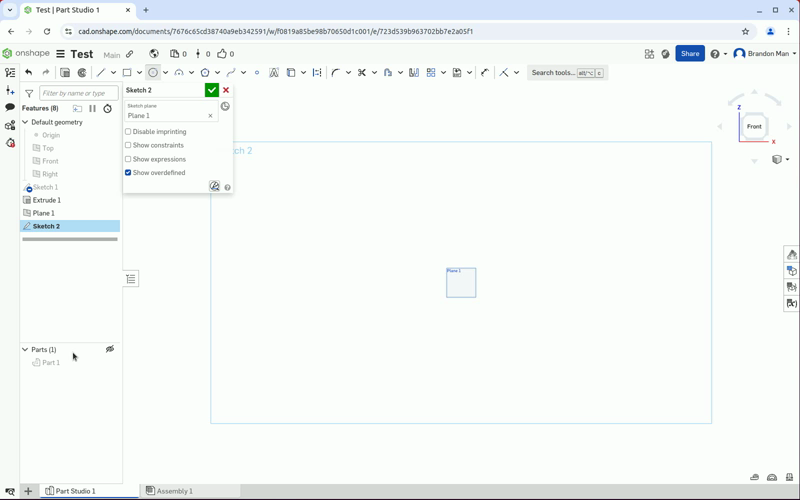
key_down(shift)
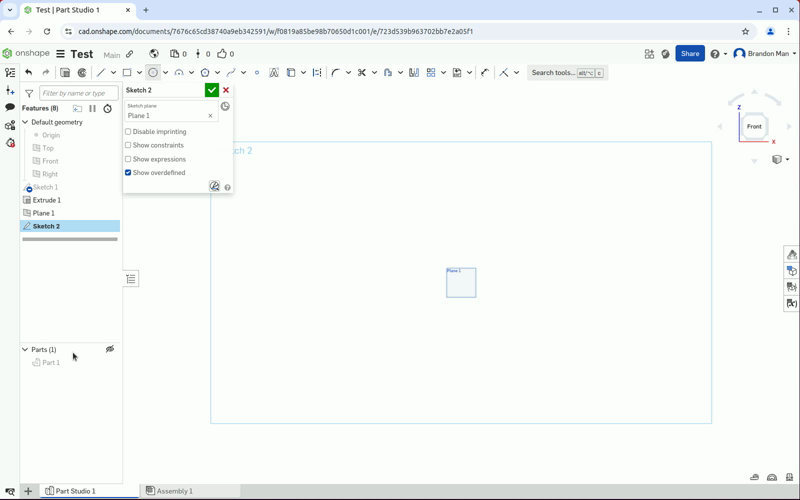
mouse_move(461, 282)
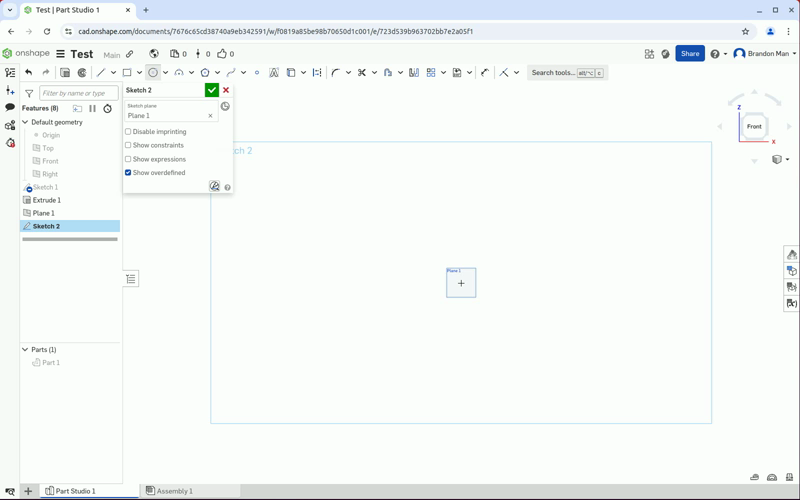
click(461, 282)
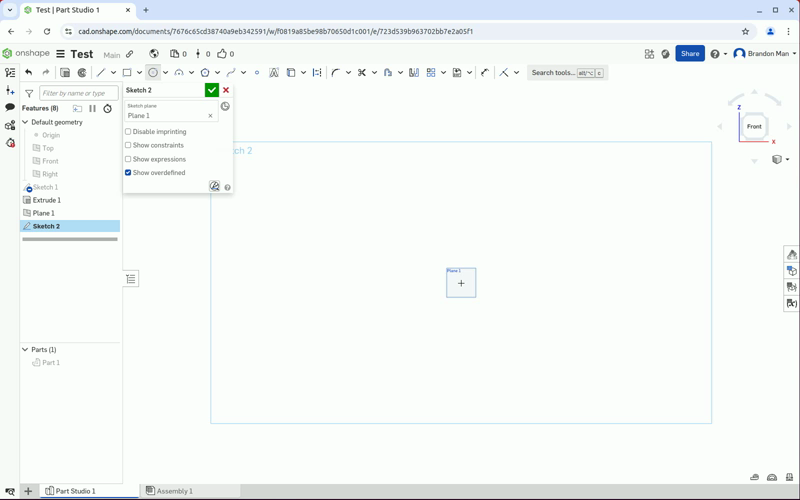
key_up(shift)
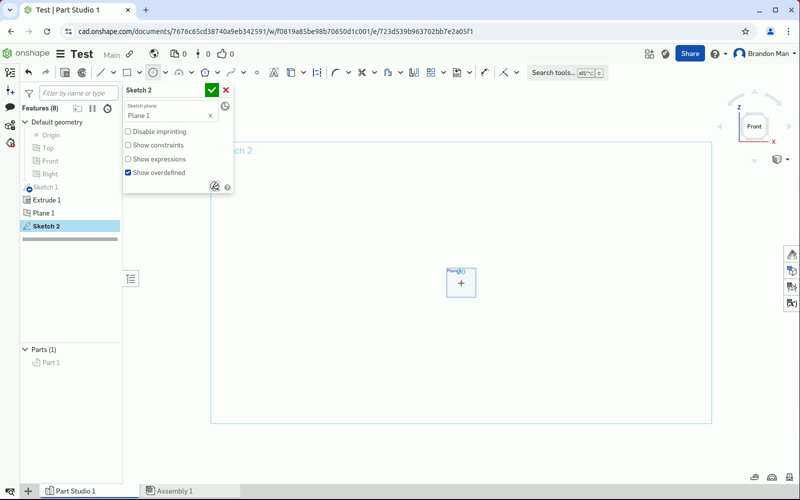
mouse_move(530, 282)
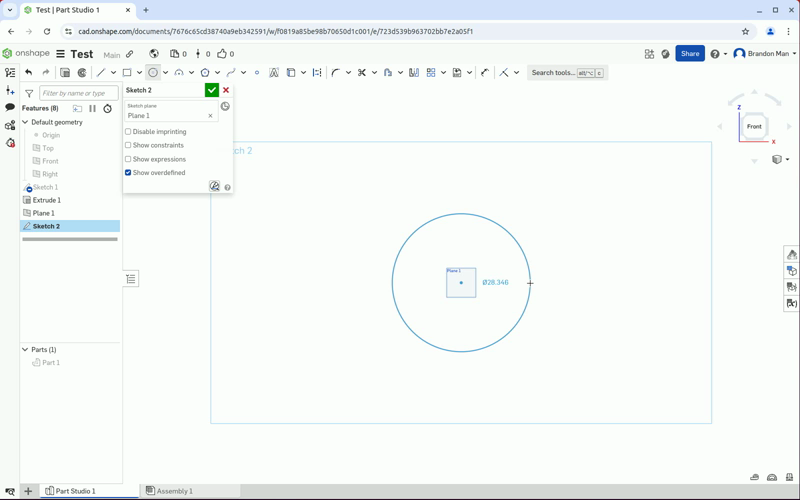
click(530, 282)
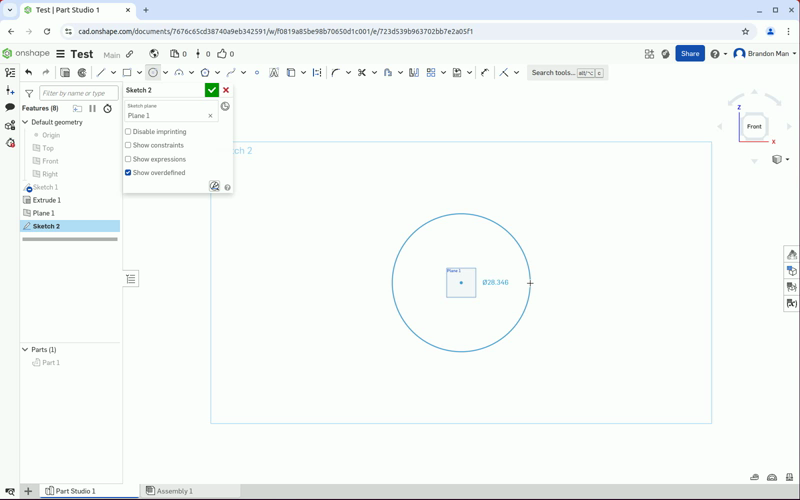
key(esc)
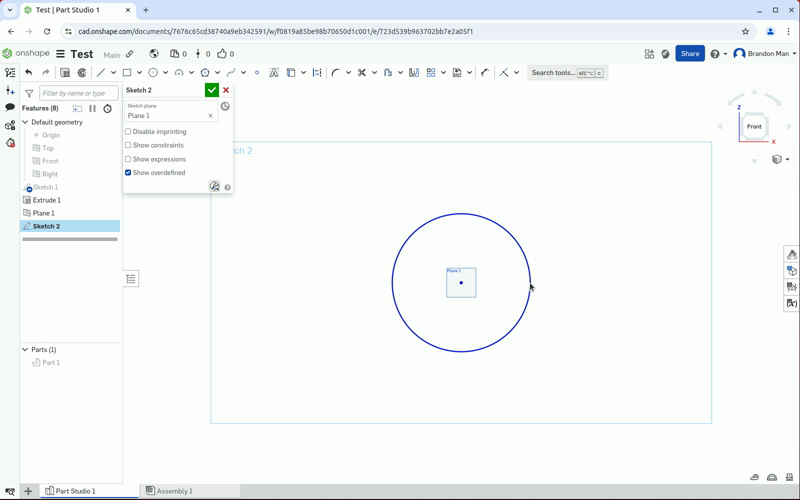
key(l)
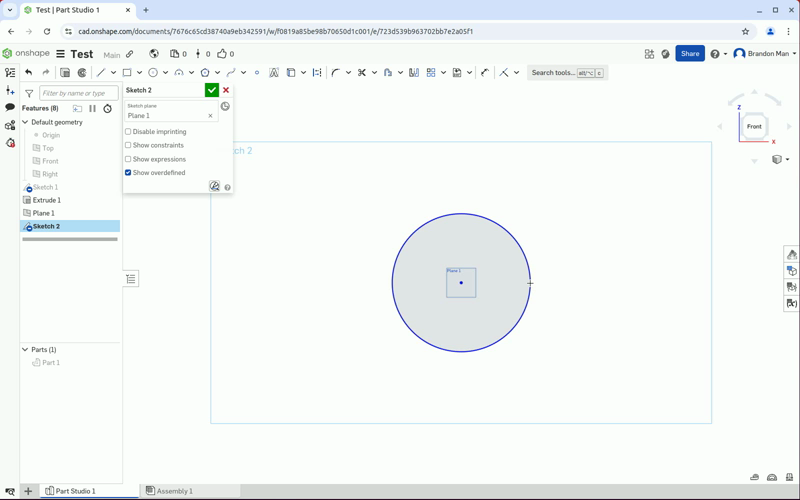
key_down(shift)
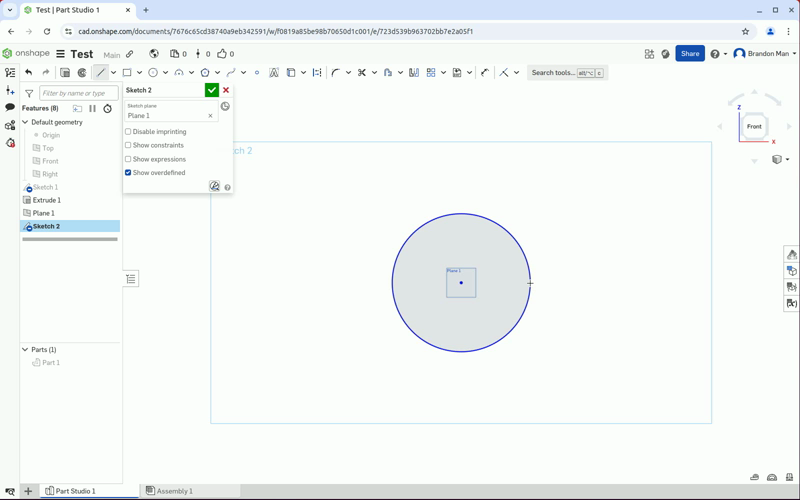
mouse_move(489, 290)
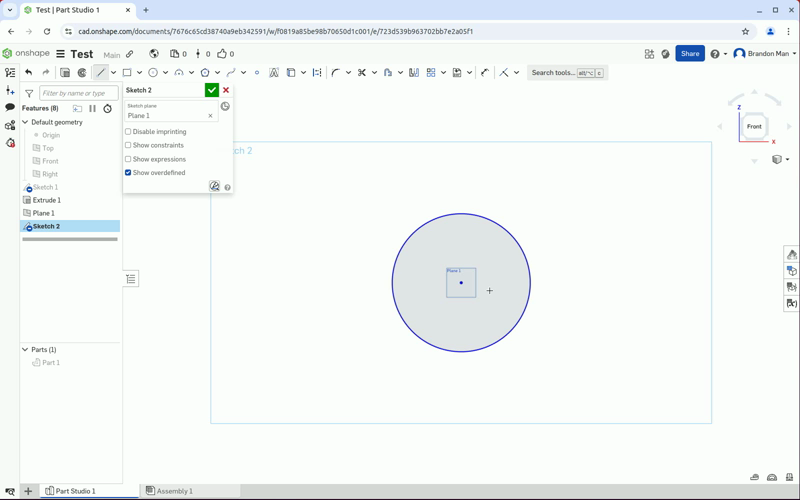
click(489, 290)
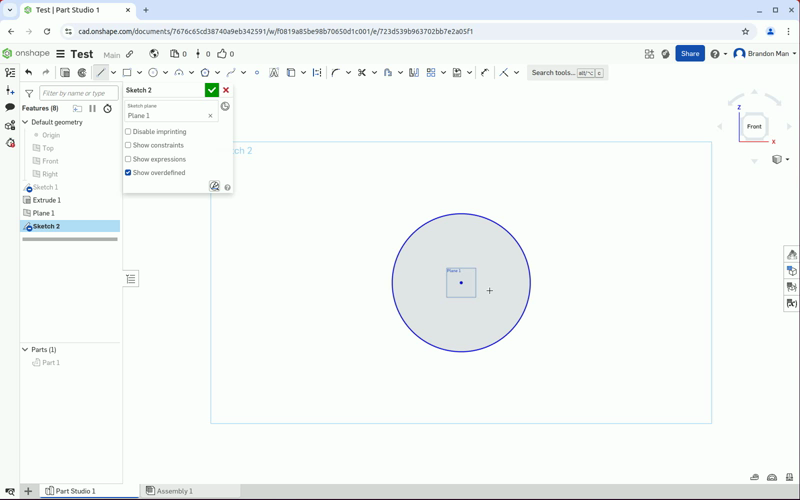
key_up(shift)
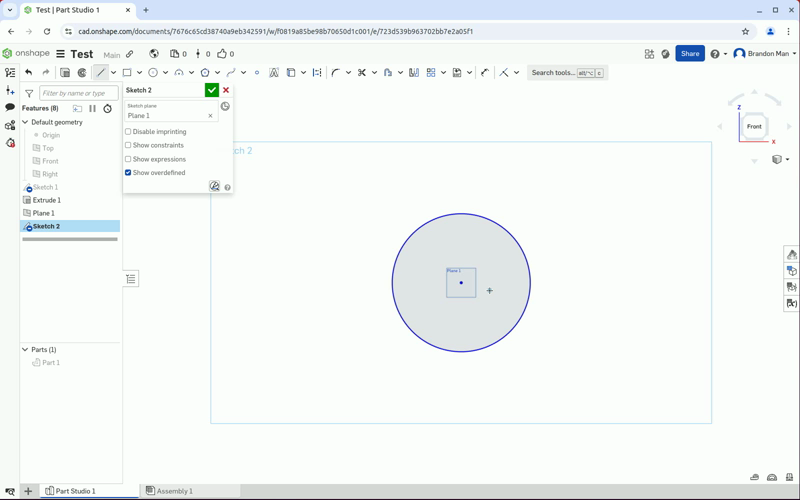
key_down(shift)
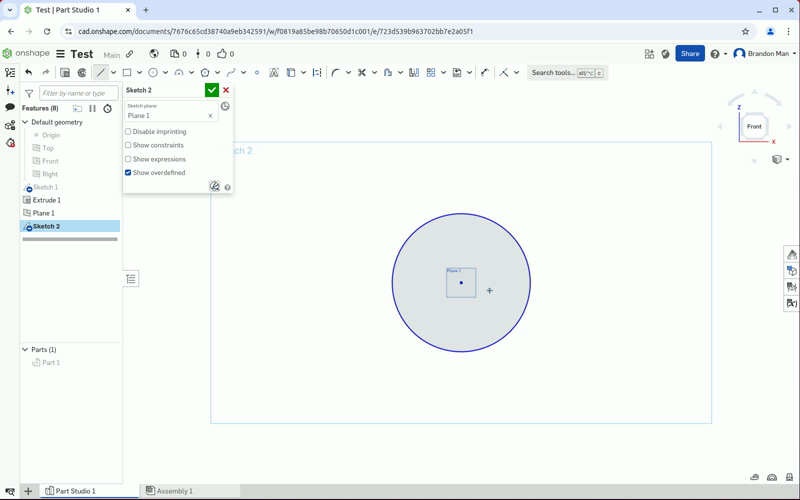
mouse_move(519, 290)
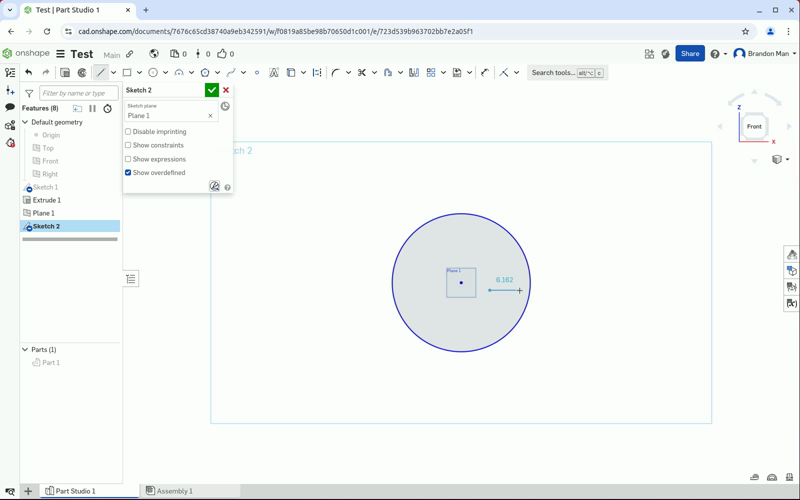
mouse_move(501, 290)
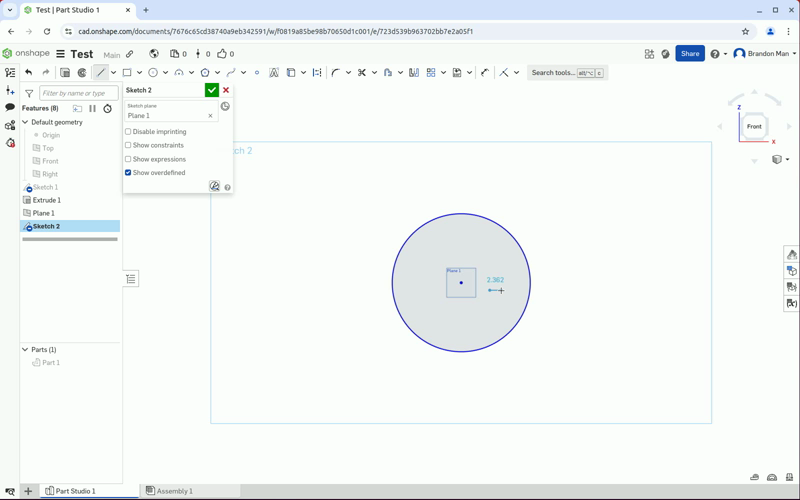
click(501, 290)
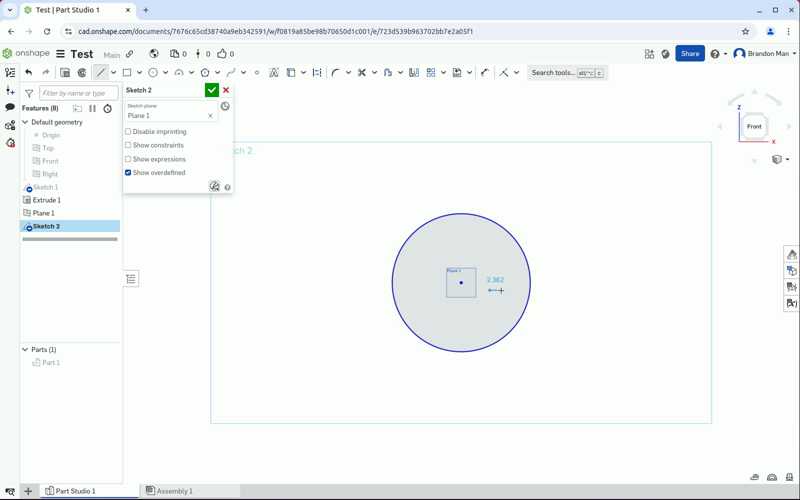
key_up(shift)
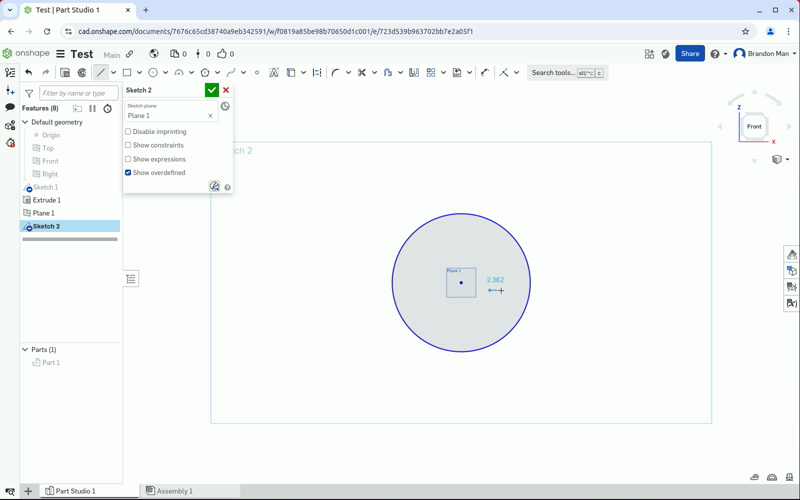
key_down(shift)
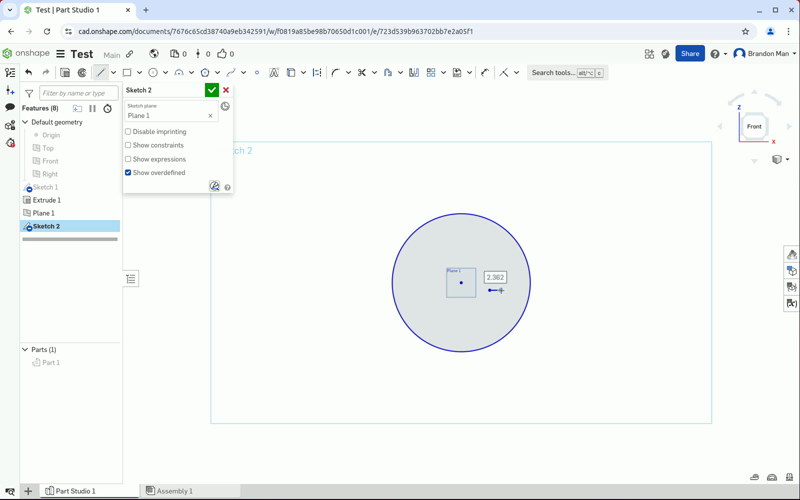
mouse_move(531, 290)
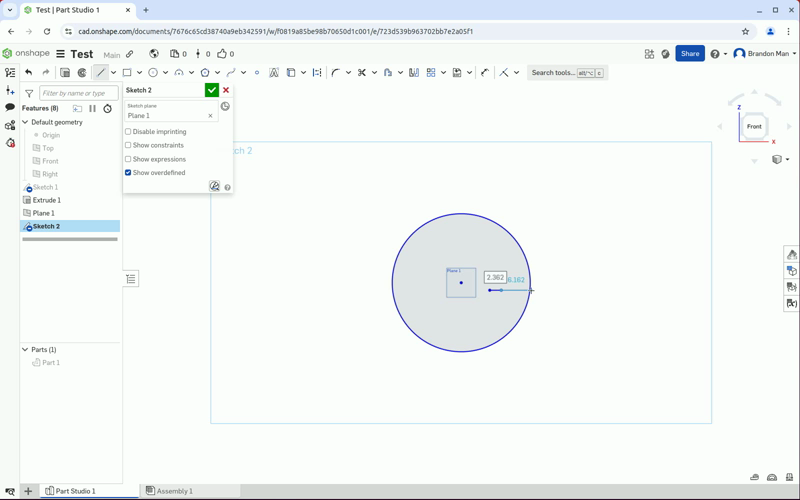
mouse_move(501, 275)
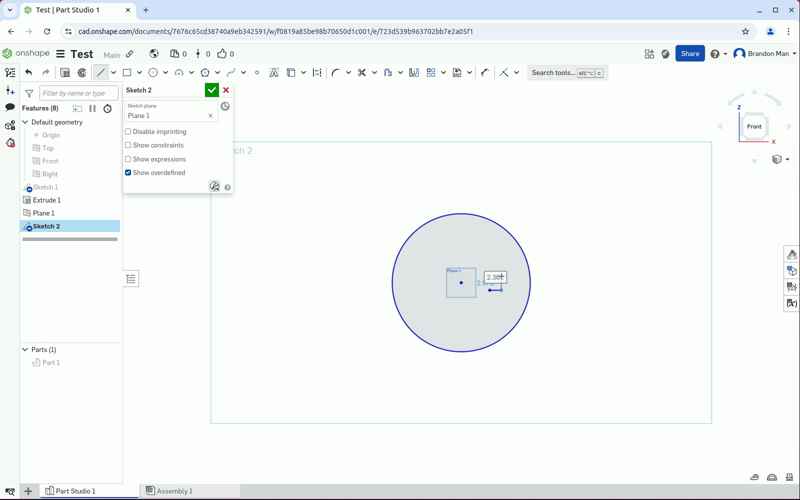
click(501, 275)
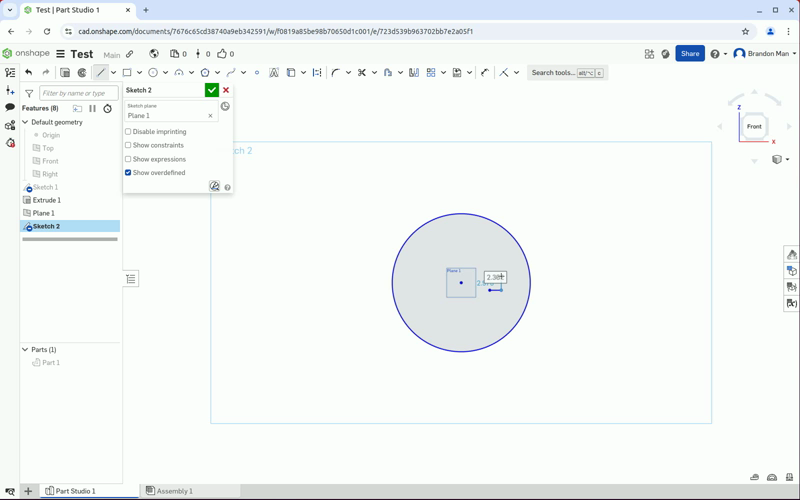
key_up(shift)
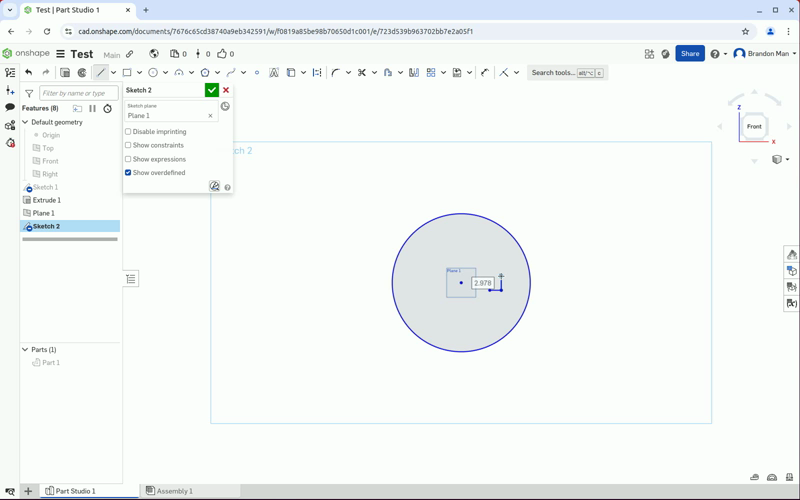
key_down(shift)
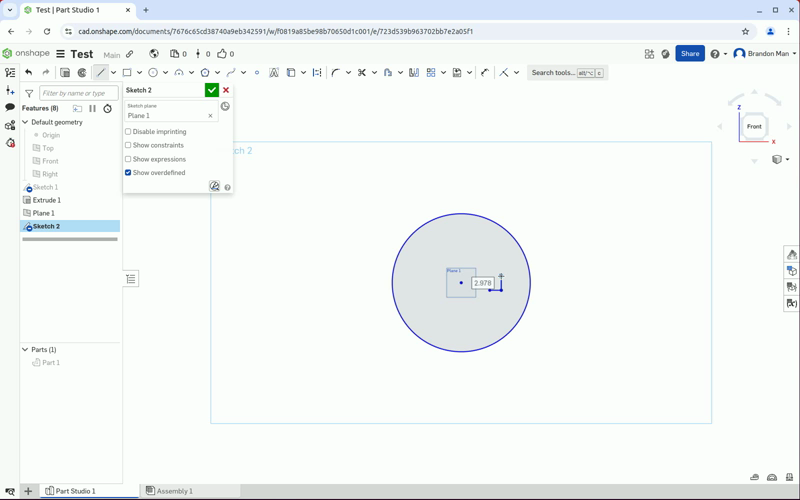
mouse_move(531, 275)
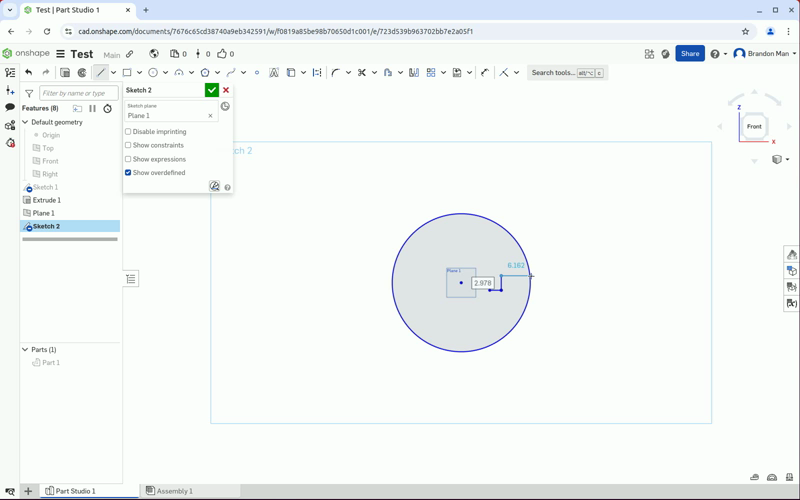
mouse_move(489, 275)
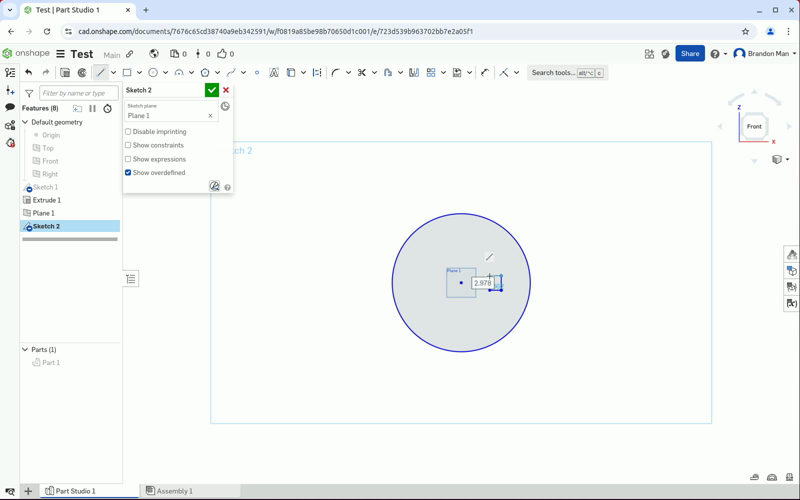
click(489, 275)
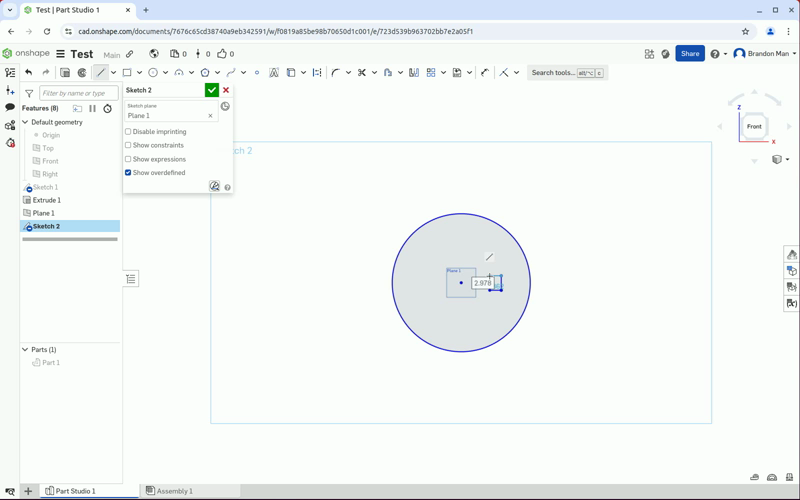
key_up(shift)
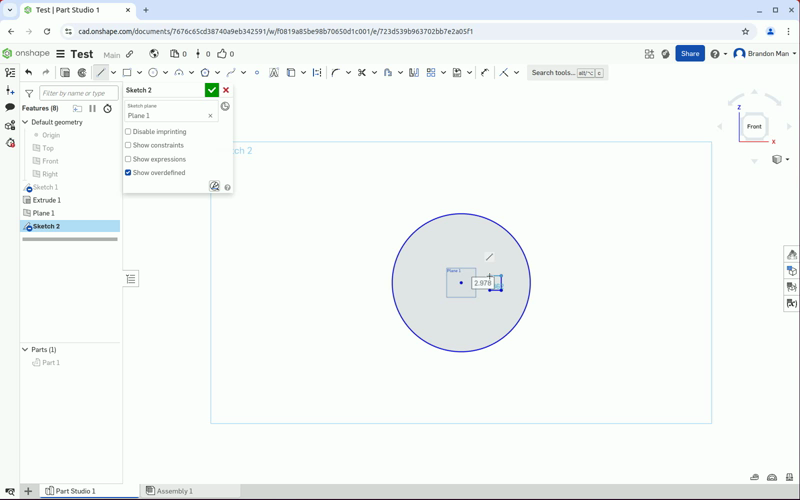
key(esc)
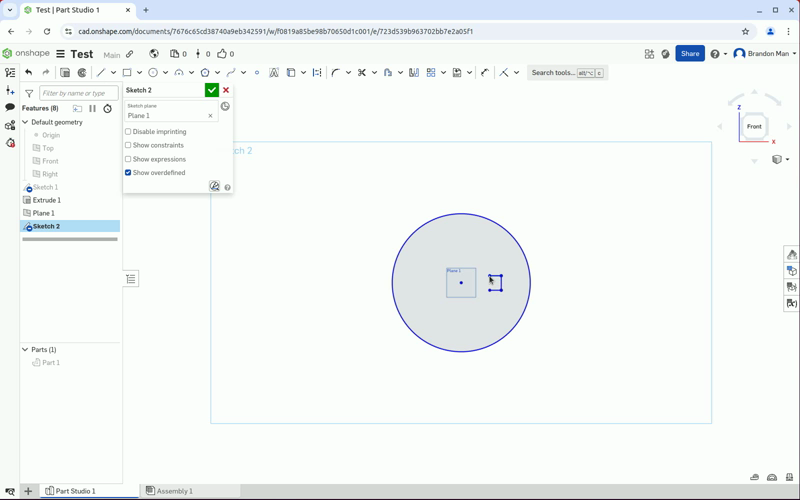
key(a)
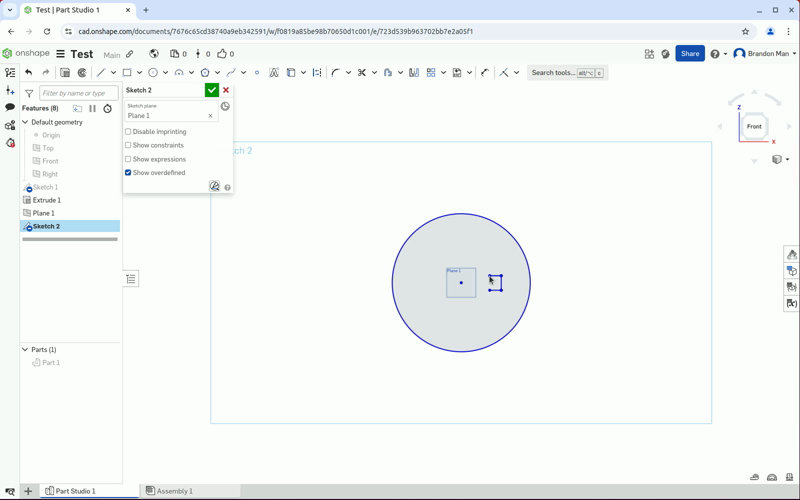
mouse_move(489, 275)
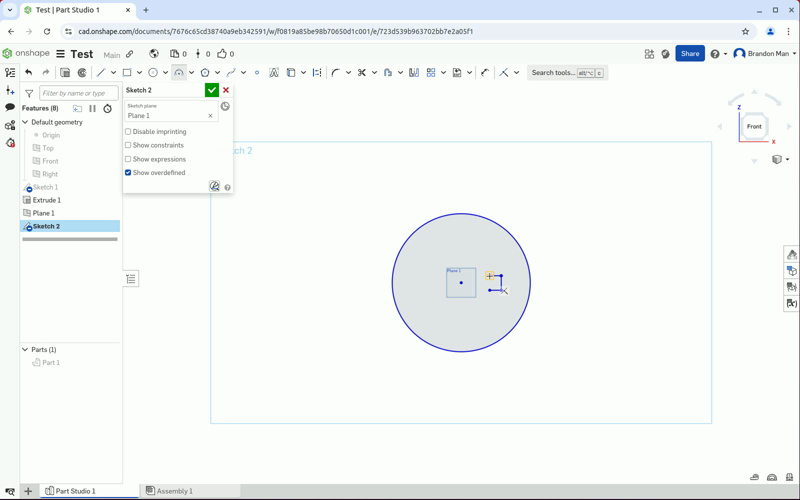
click(489, 275)
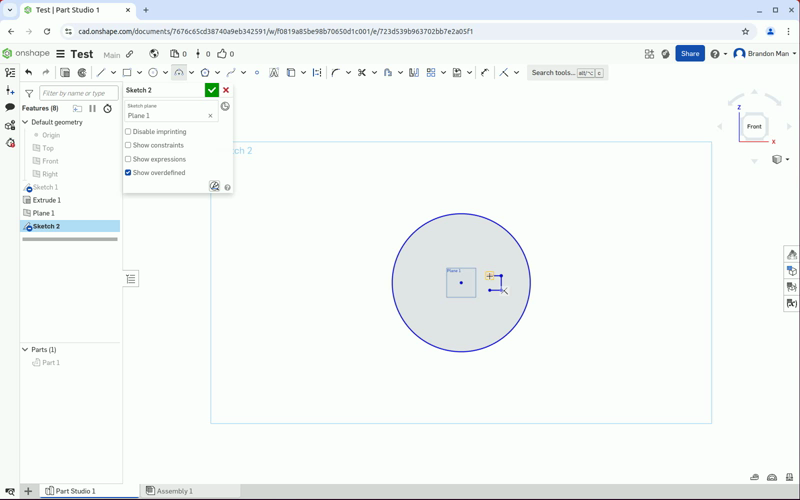
mouse_move(489, 290)
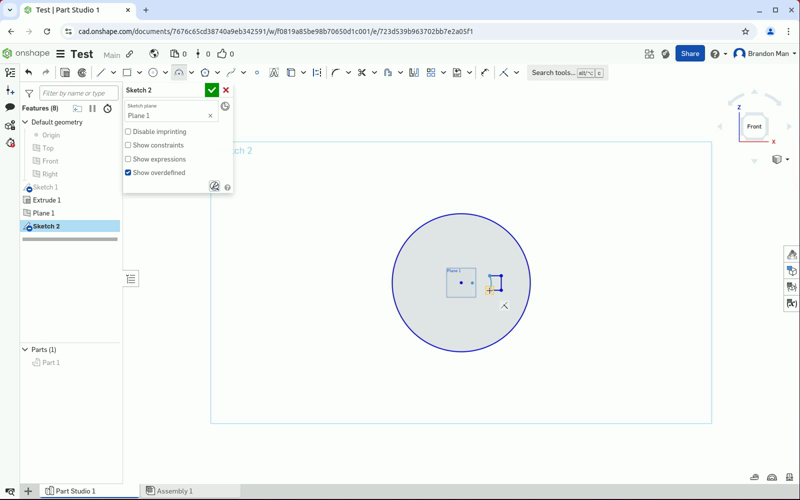
click(489, 290)
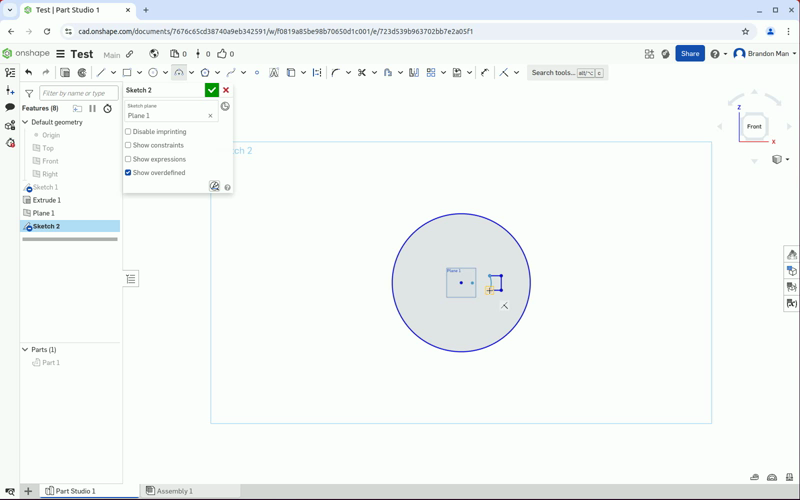
key_down(shift)
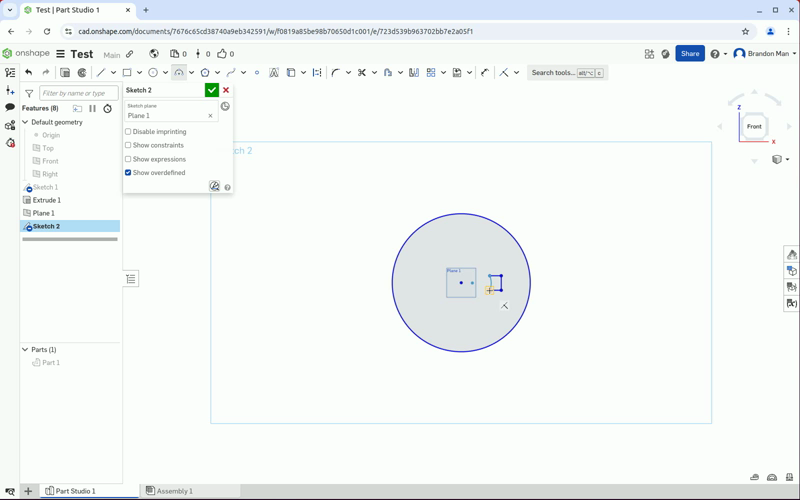
mouse_move(434, 282)
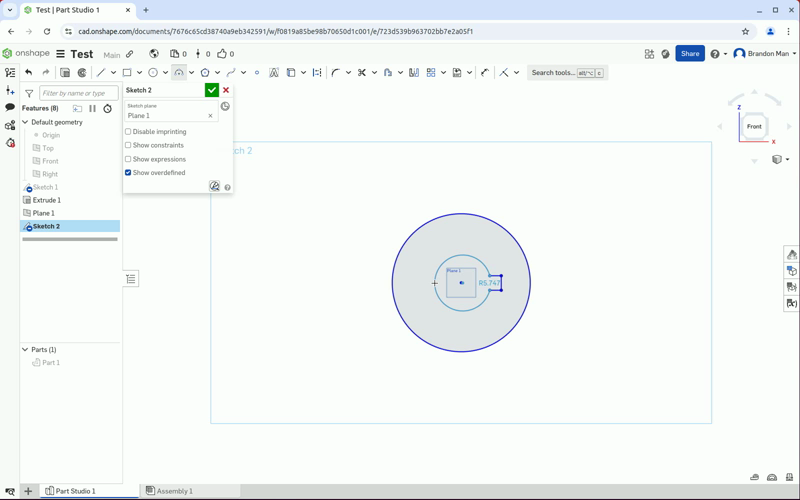
click(434, 282)
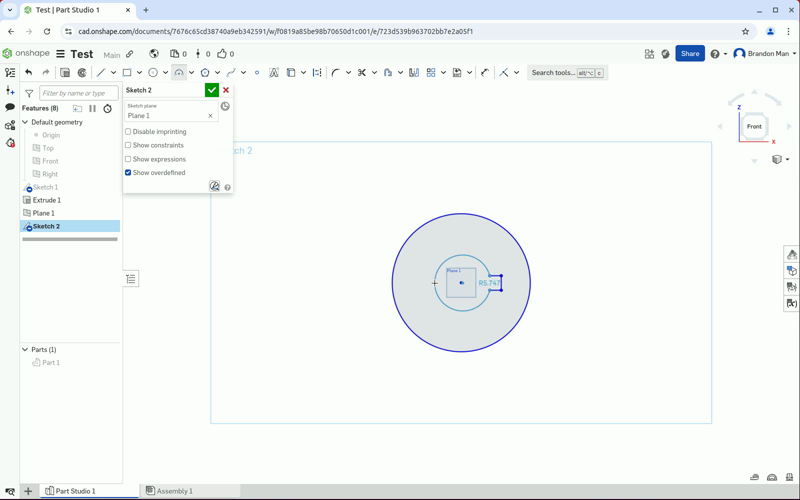
key_up(shift)
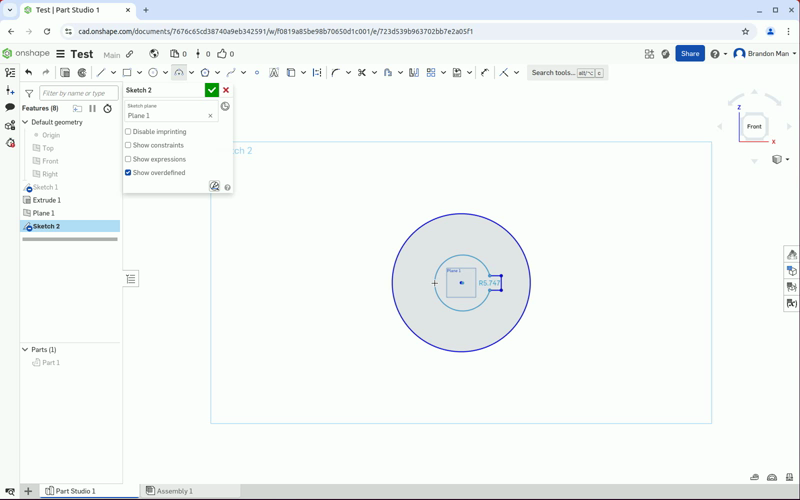
key(esc)
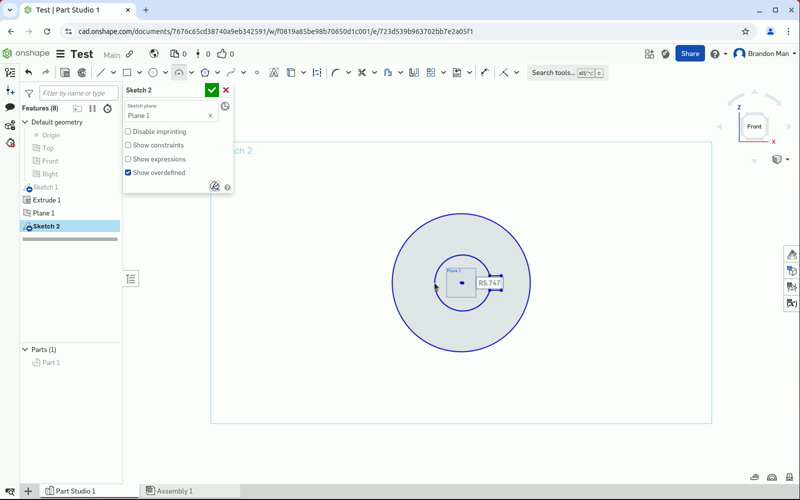
mouse_move(410, 252)
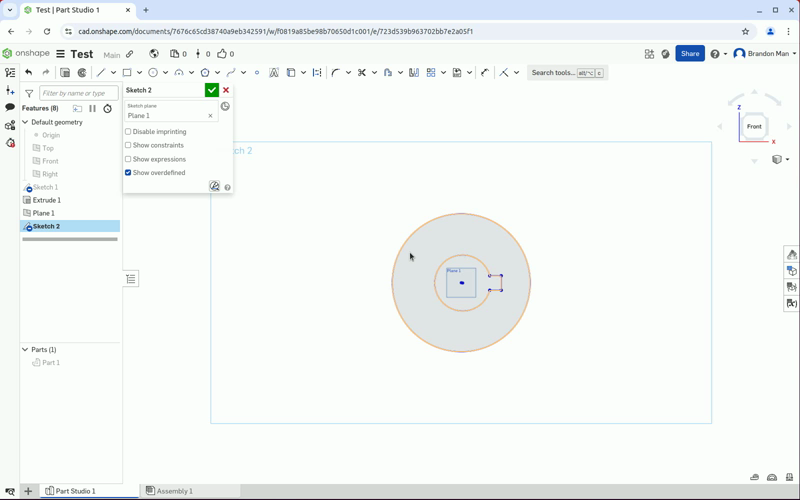
click(410, 252)
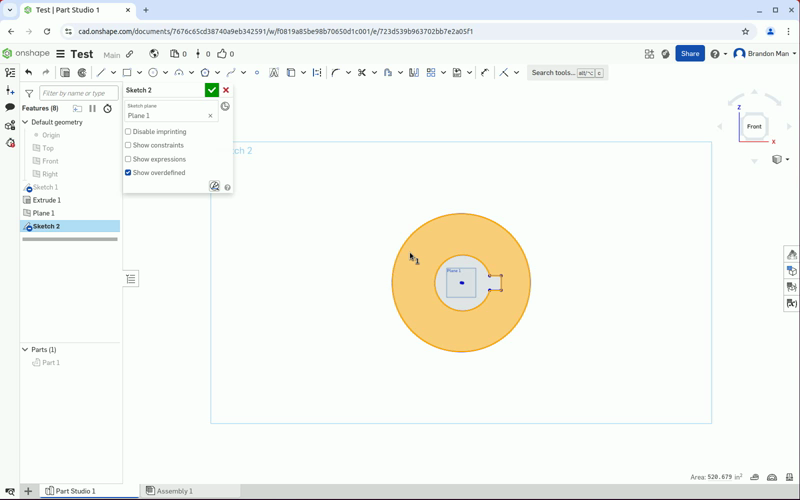
mouse_move(73, 352)
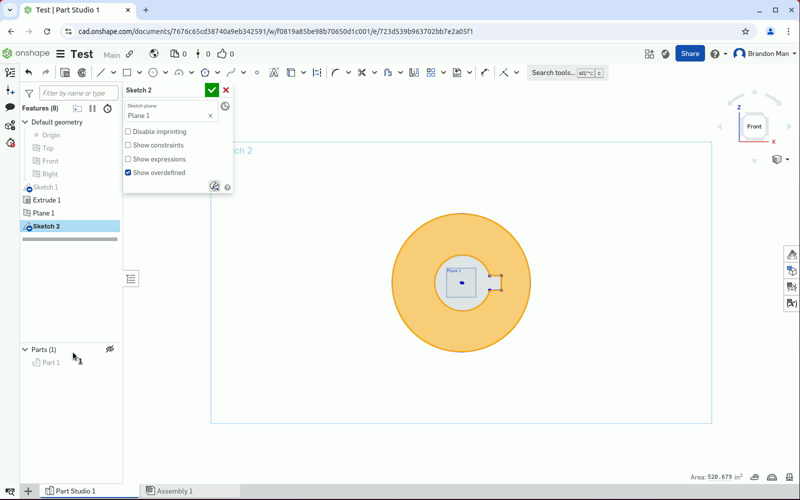
key(shift+y)
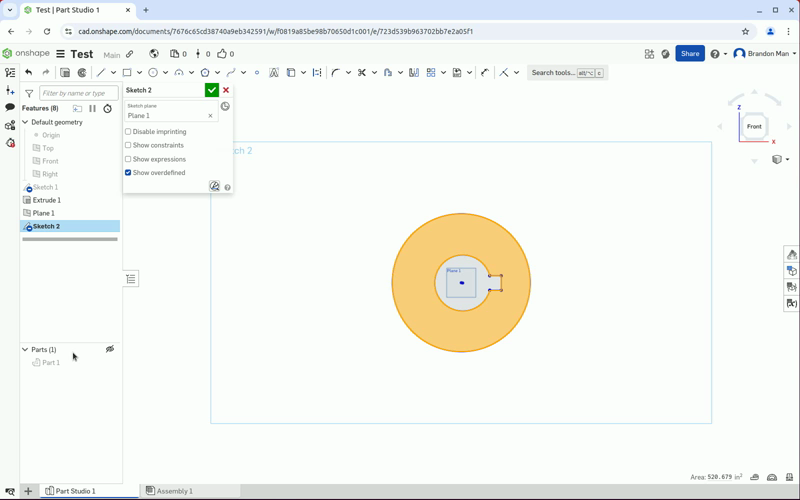
key(shift+e)
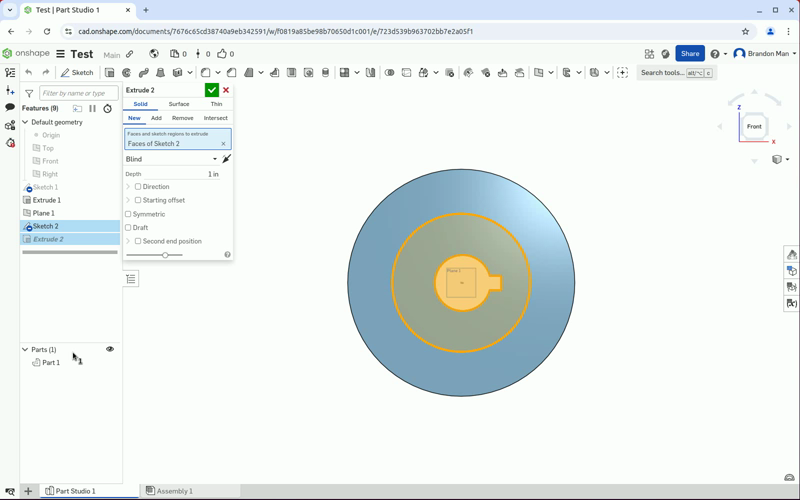
mouse_move(143, 106)
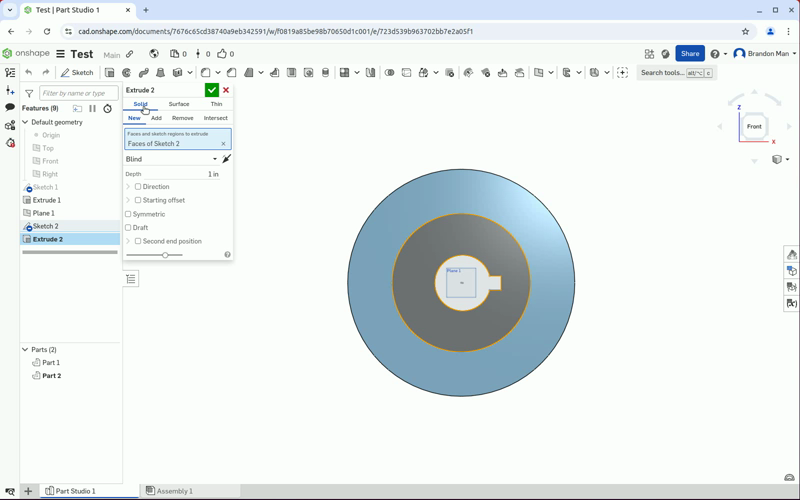
click(143, 106)
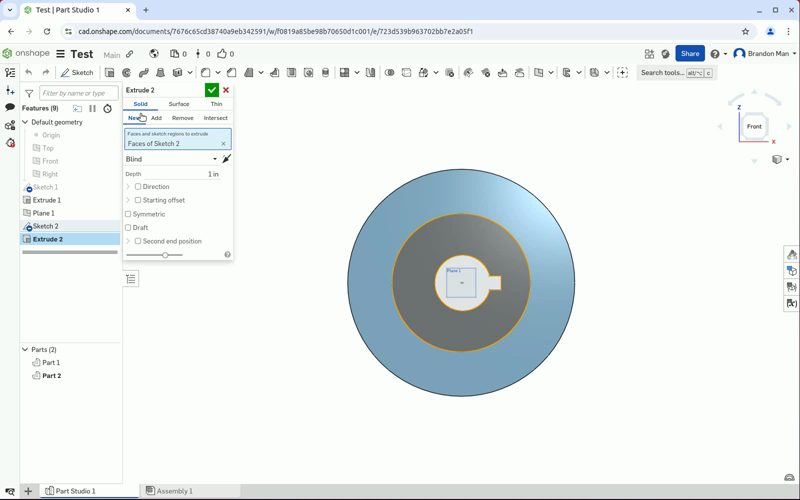
mouse_move(137, 120)
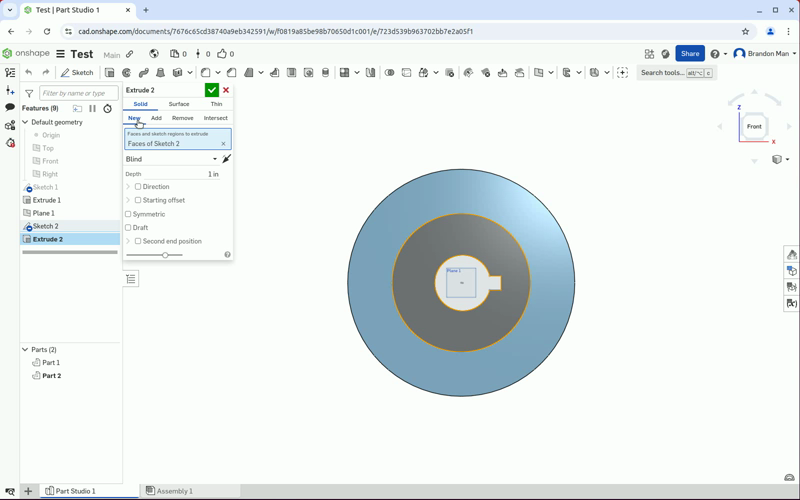
click(137, 120)
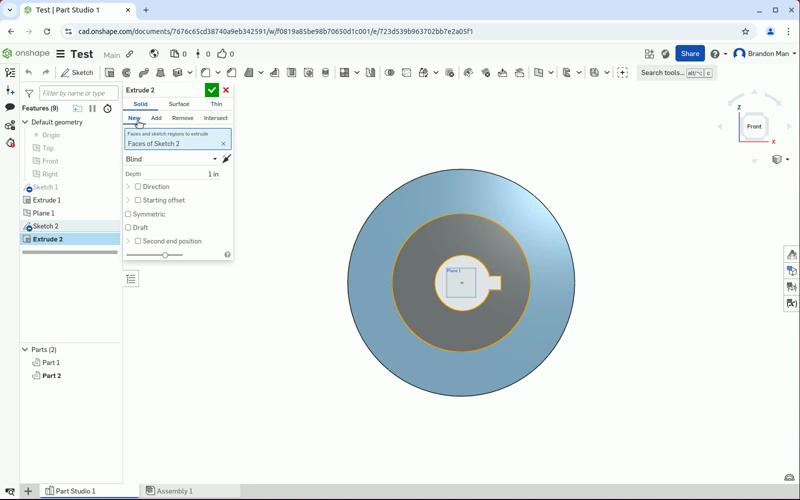
key(tab, 4)
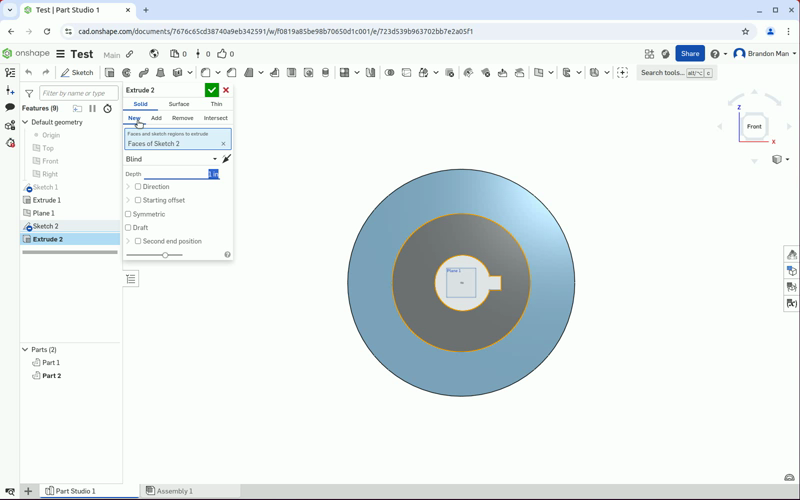
text(6.981)
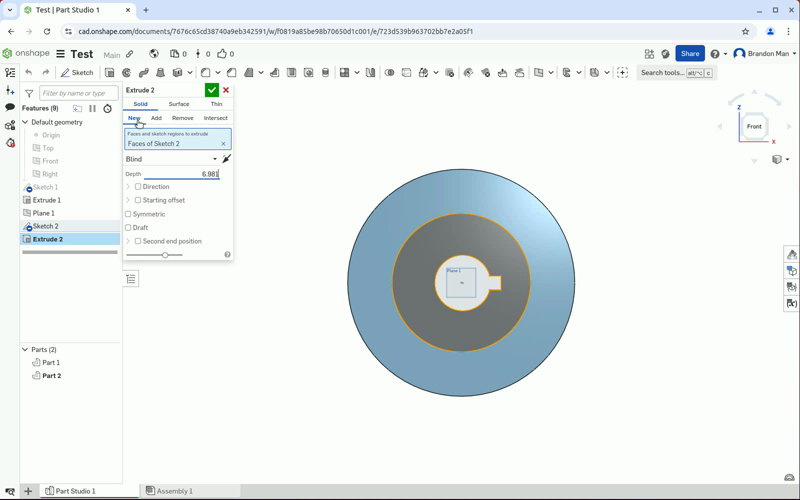
key(enter)
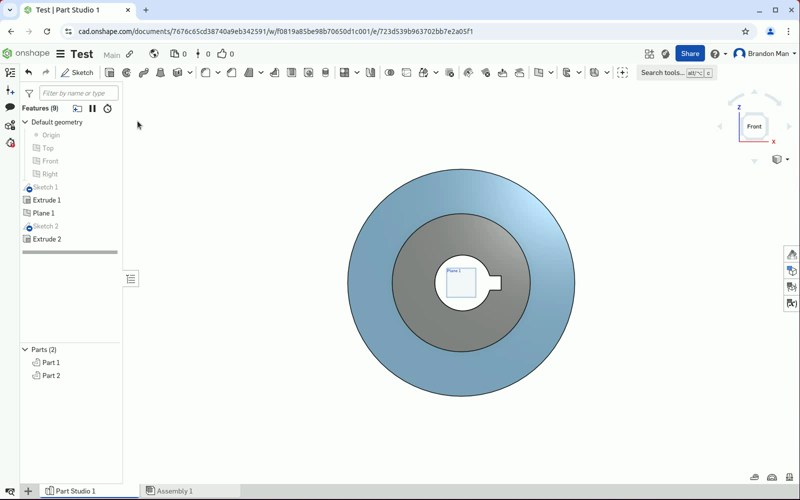
key(shift+h)
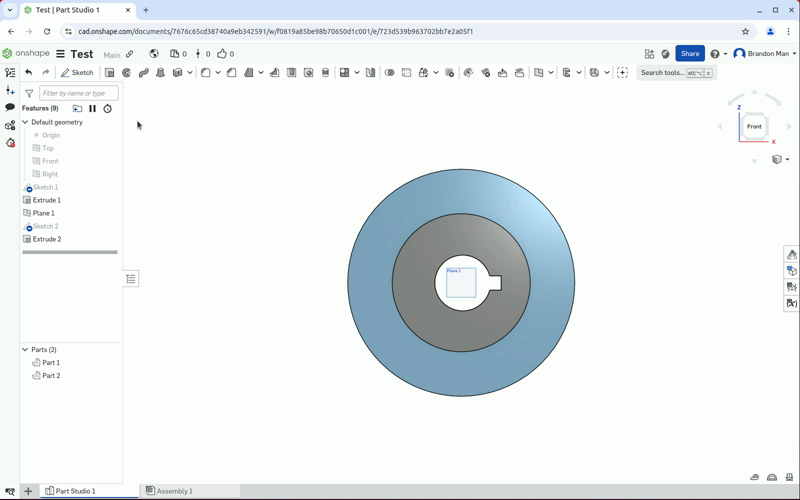
key(shift+h)
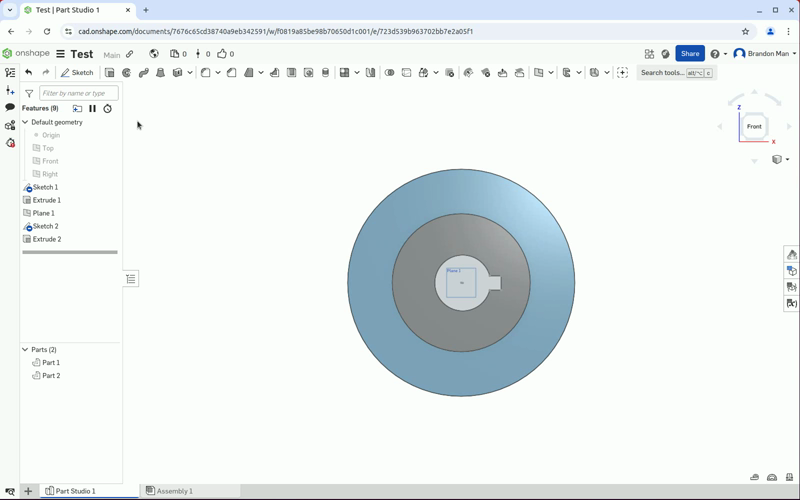
key(shift+7)
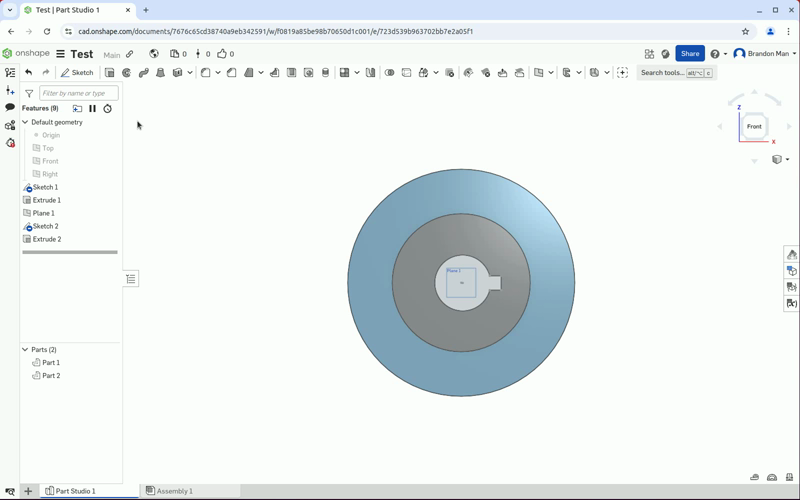
key(left, 2)
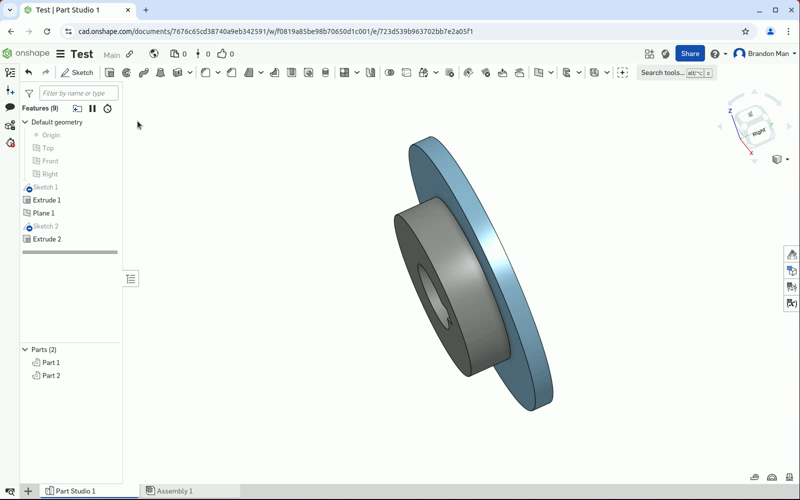
key(down, 2)
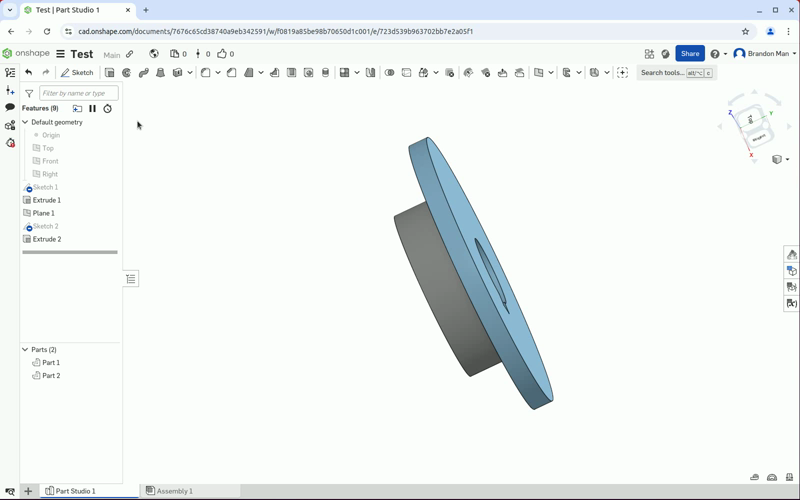
key(up, 2)
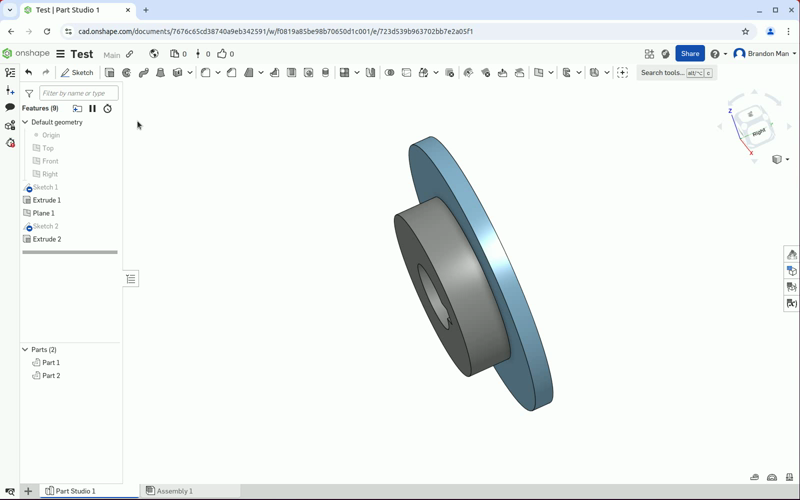
key(right, 2)
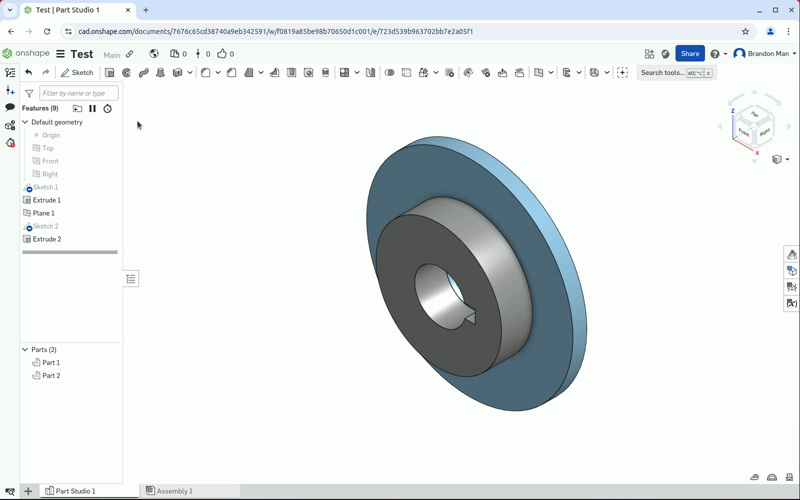
mouse_move(73, 189)
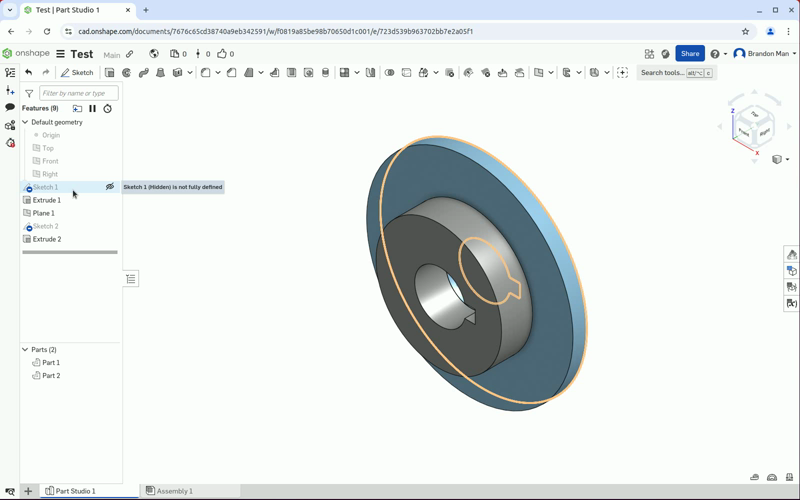
click(73, 189)